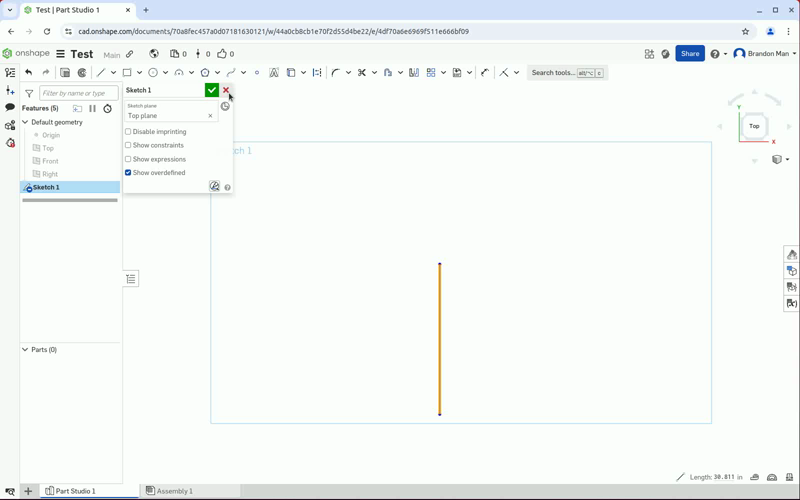
key(shift+h)
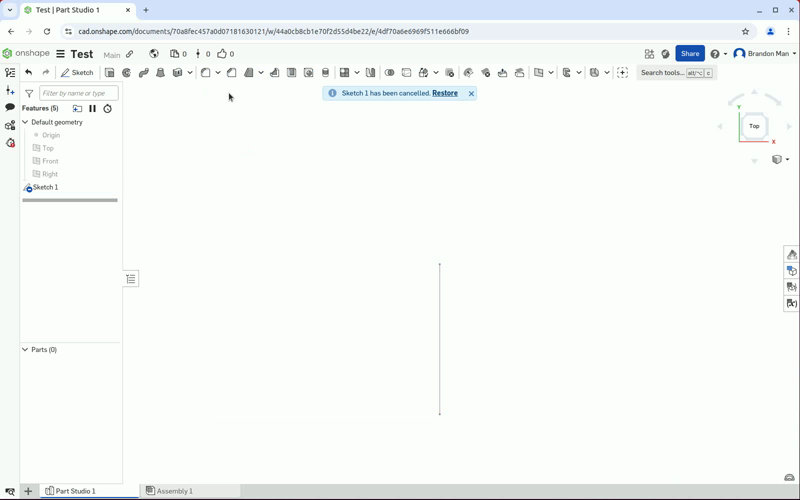
key(shift+s)
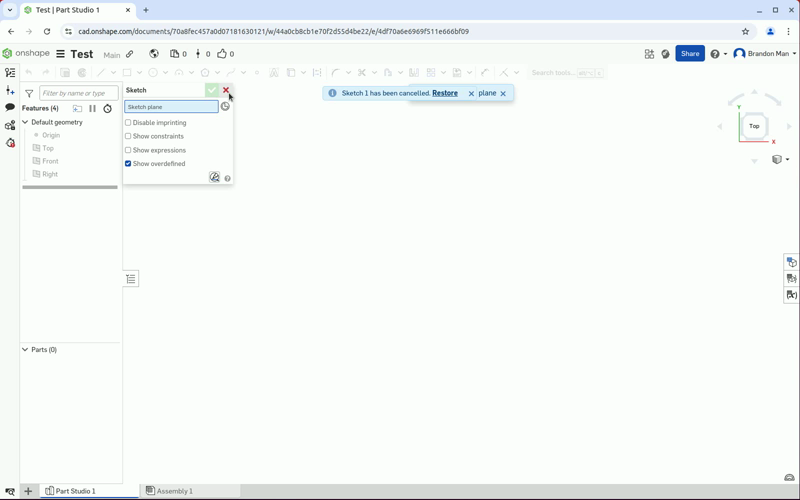
mouse_move(73, 150)
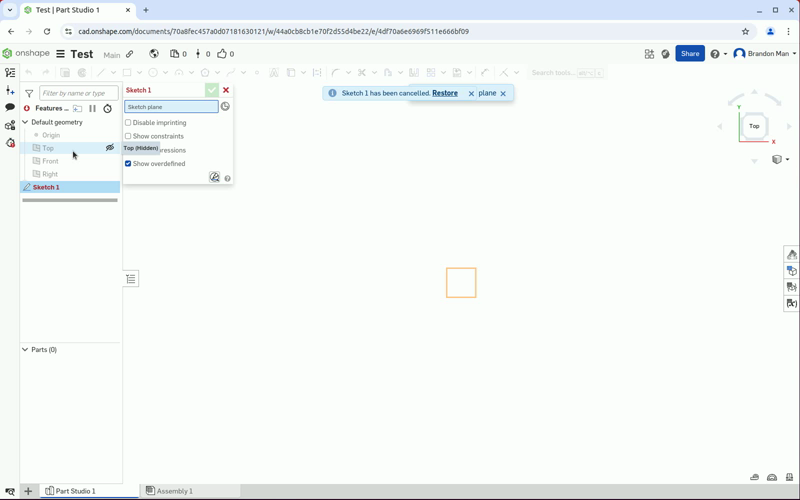
click(73, 150)
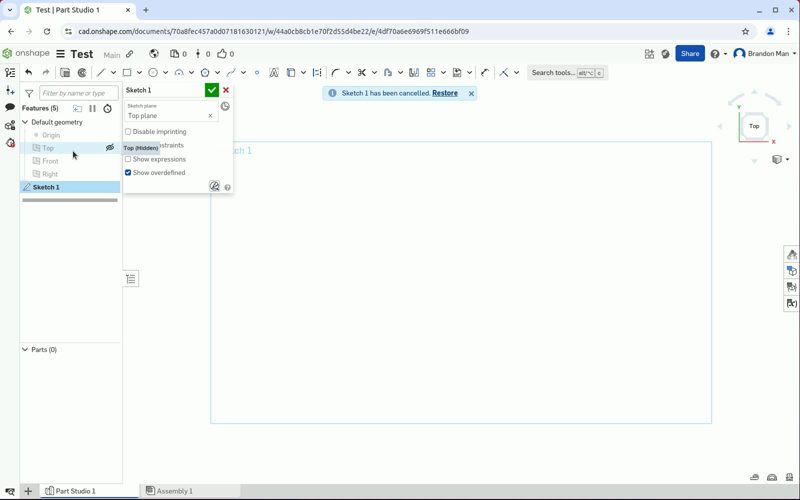
mouse_move(73, 352)
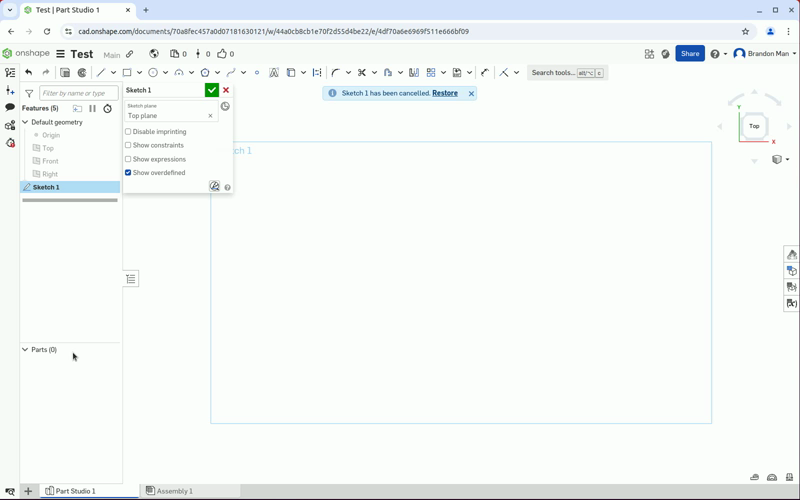
key(y)
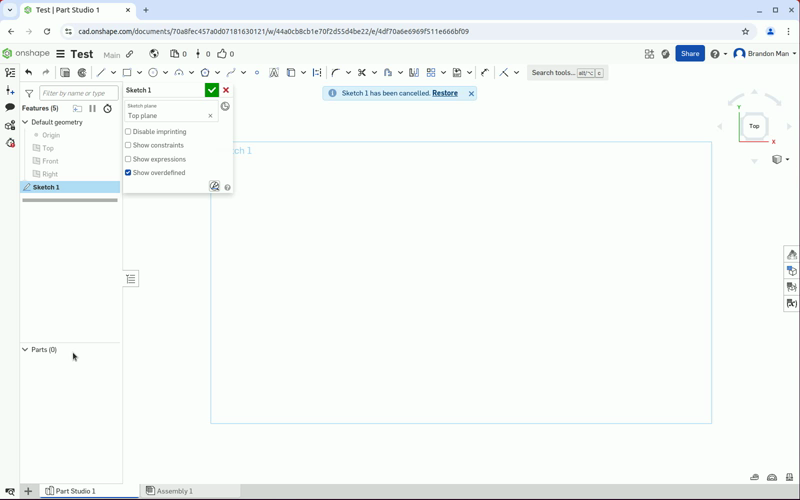
key(l)
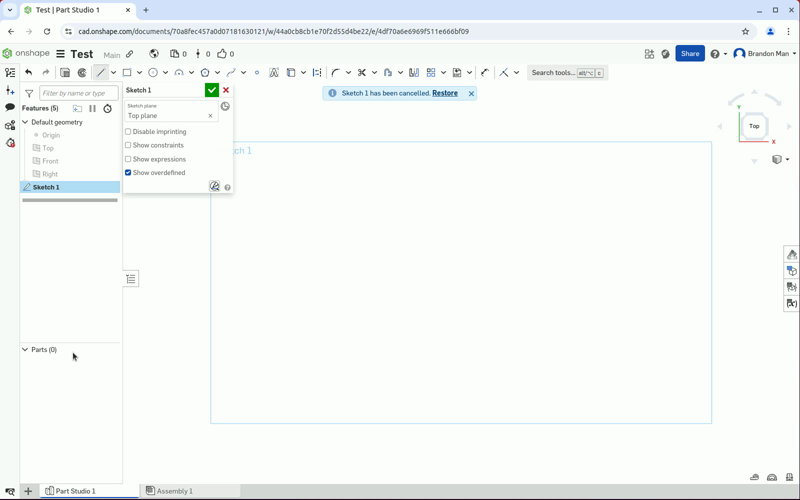
key_down(shift)
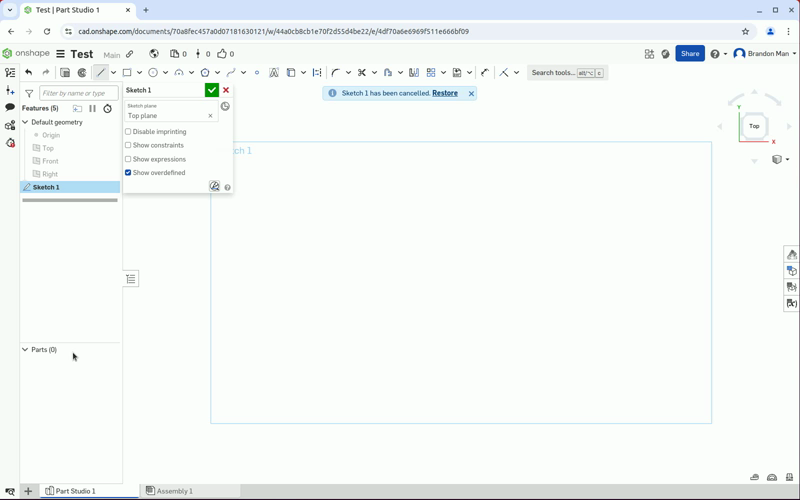
mouse_move(349, 376)
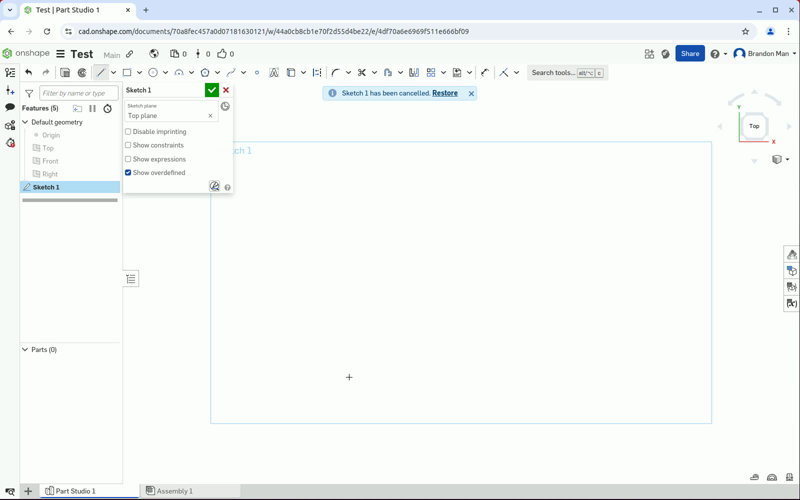
click(349, 376)
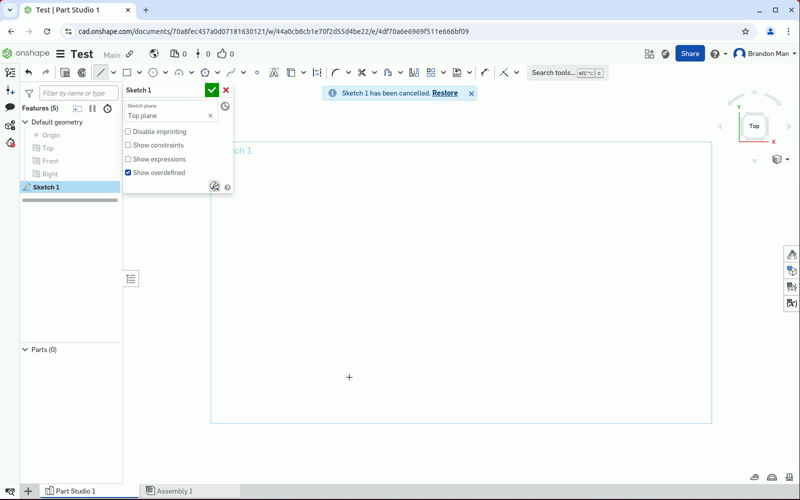
key_up(shift)
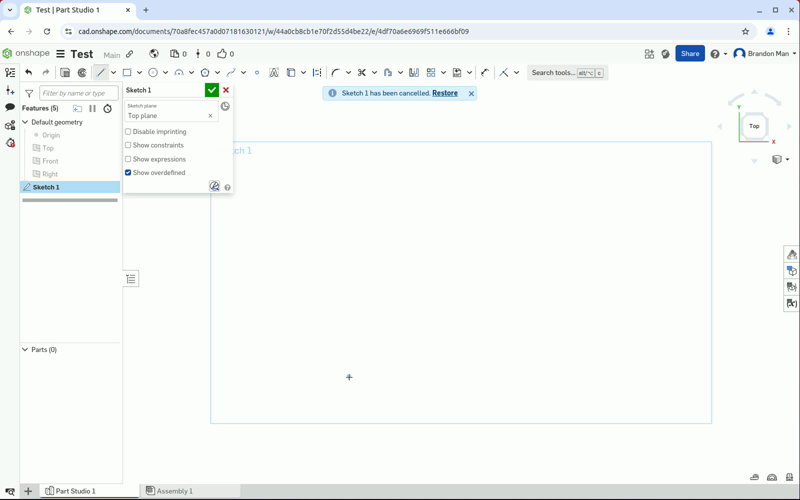
key_down(shift)
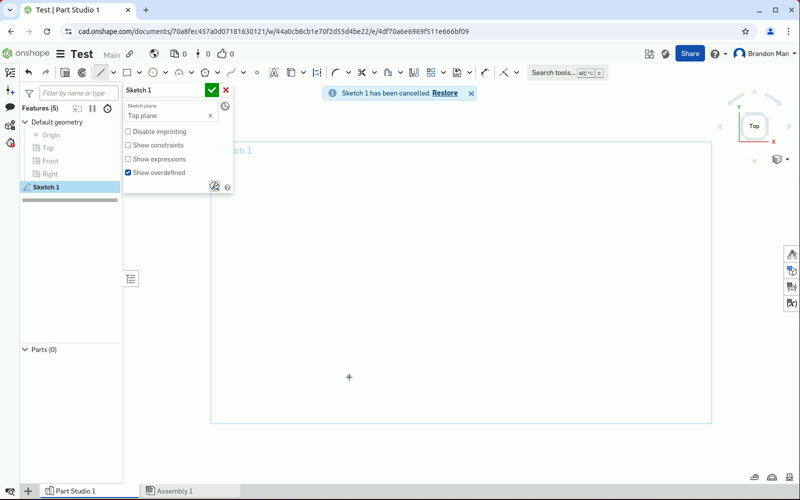
mouse_move(570, 376)
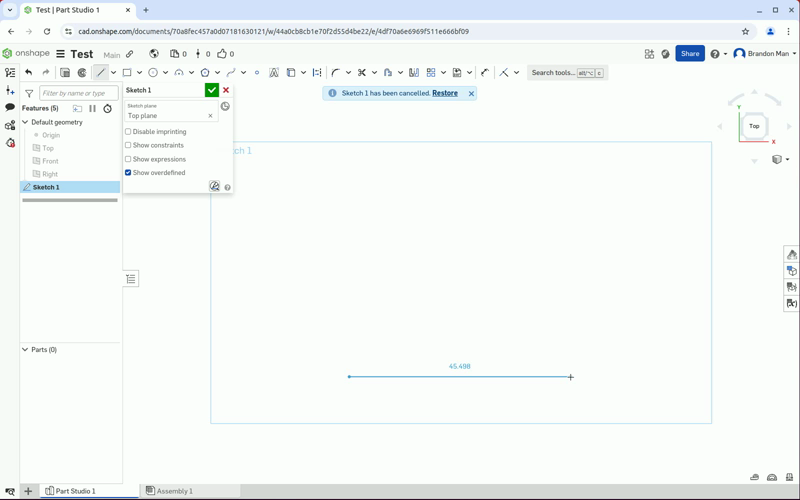
click(570, 376)
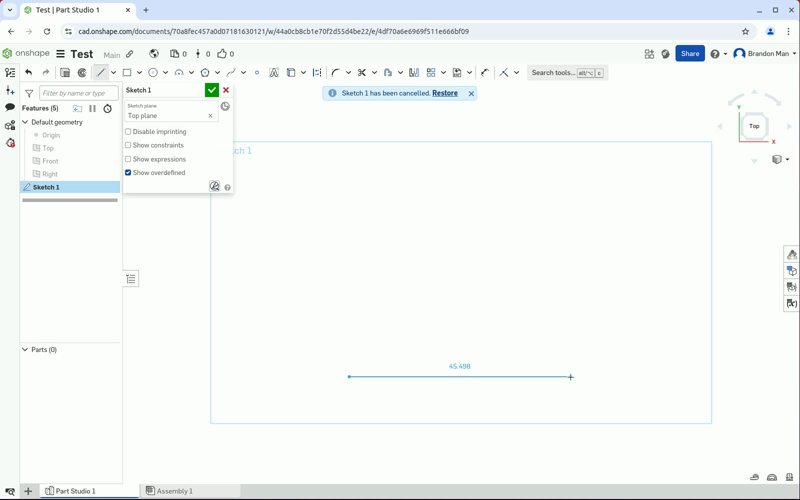
key_up(shift)
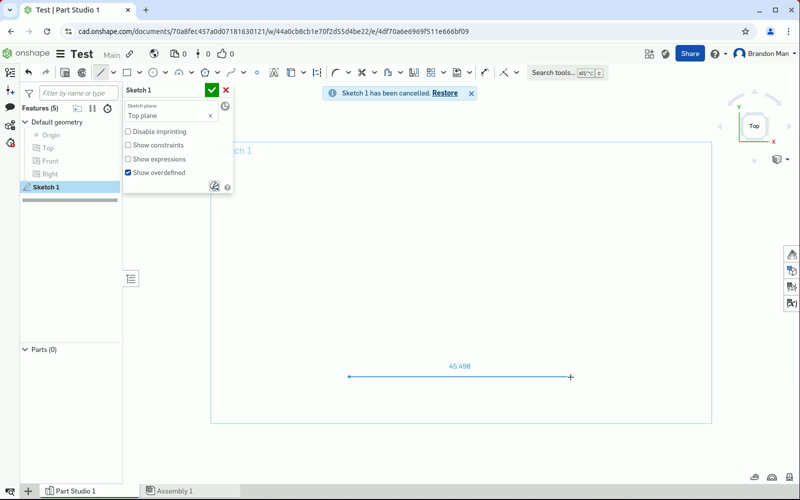
key_down(shift)
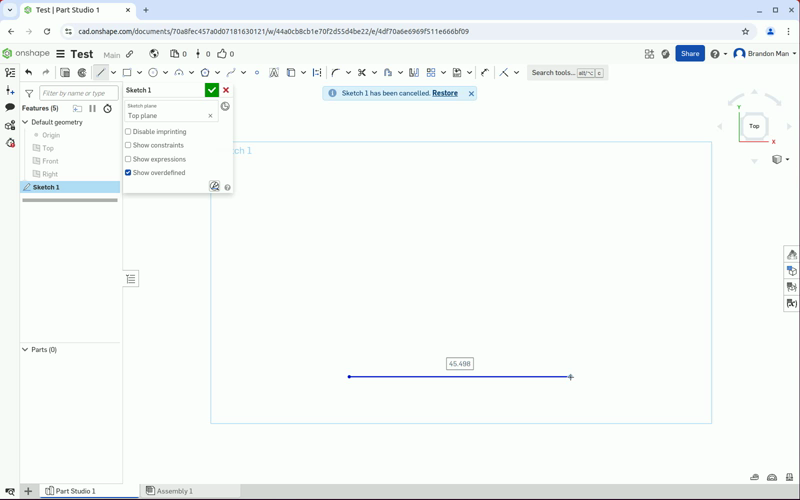
mouse_move(570, 190)
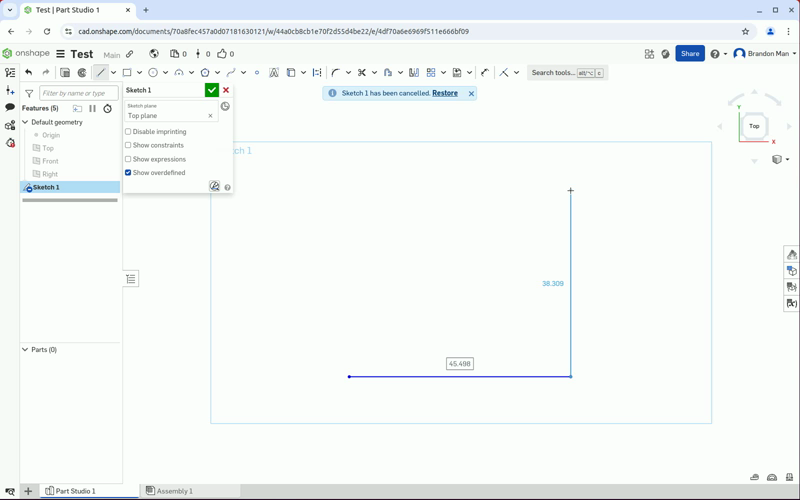
click(570, 190)
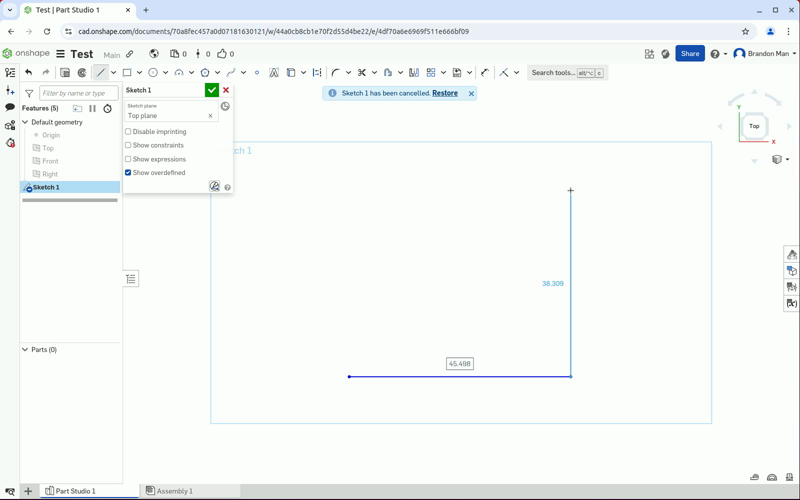
key_up(shift)
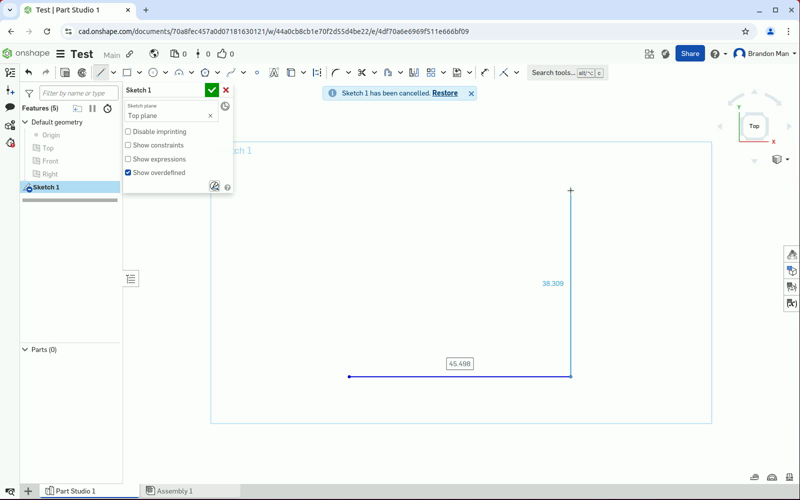
key_down(shift)
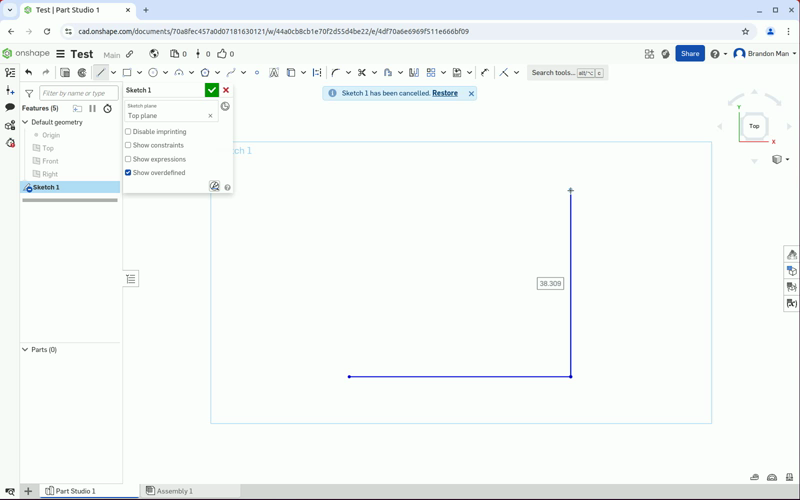
mouse_move(349, 190)
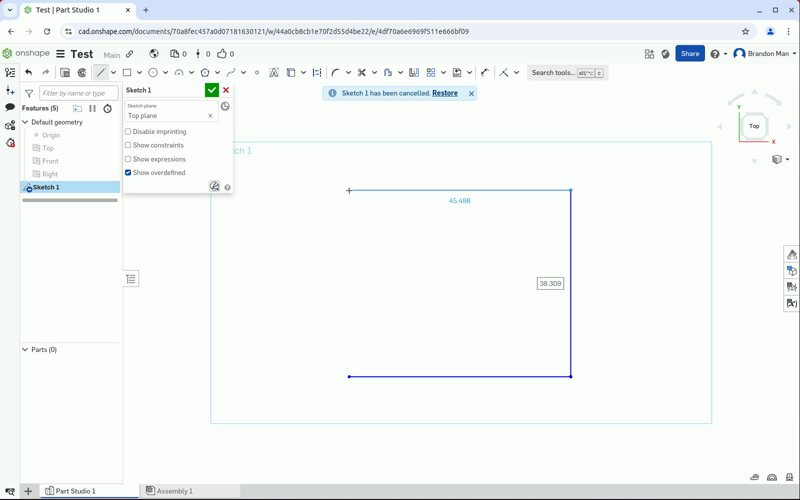
click(349, 190)
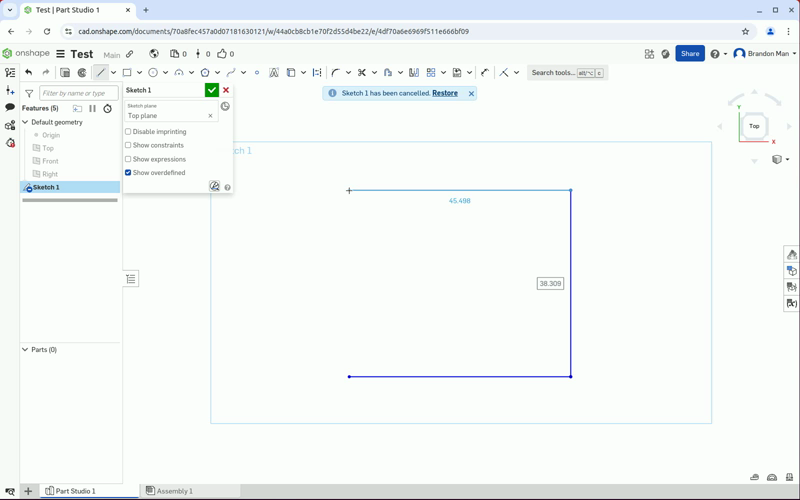
key_up(shift)
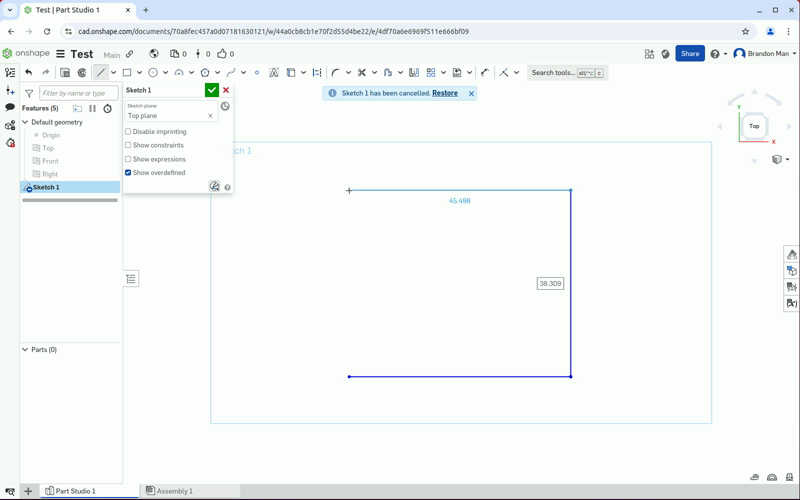
key_down(shift)
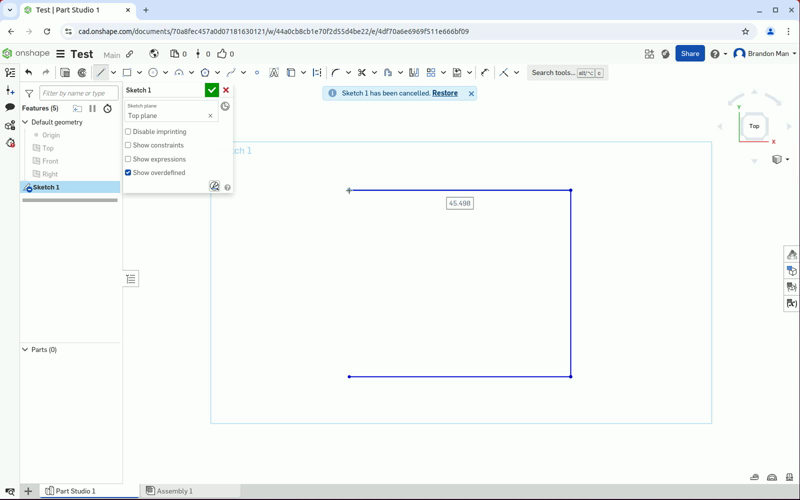
mouse_move(349, 376)
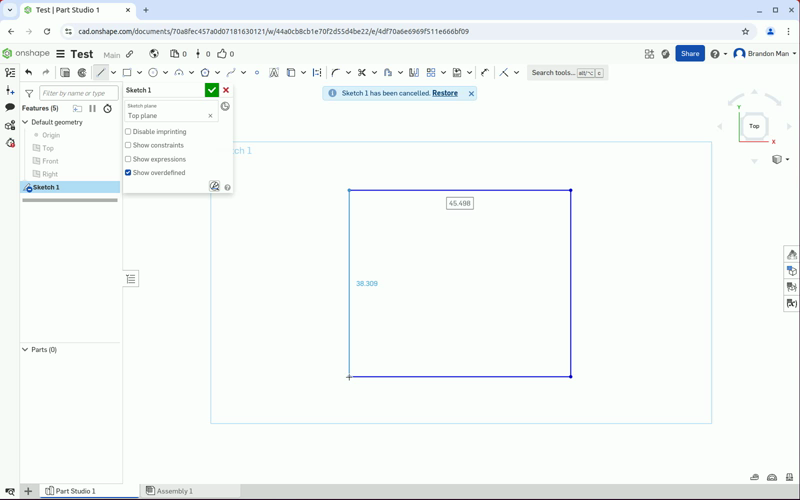
key_up(shift)
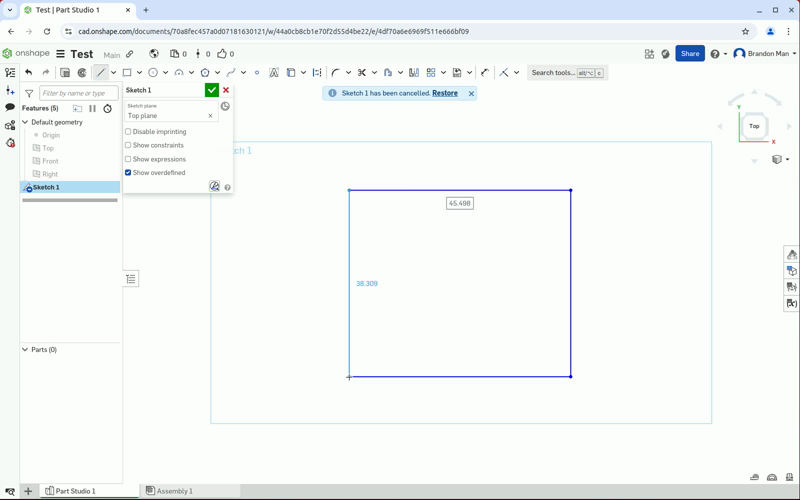
click(349, 376)
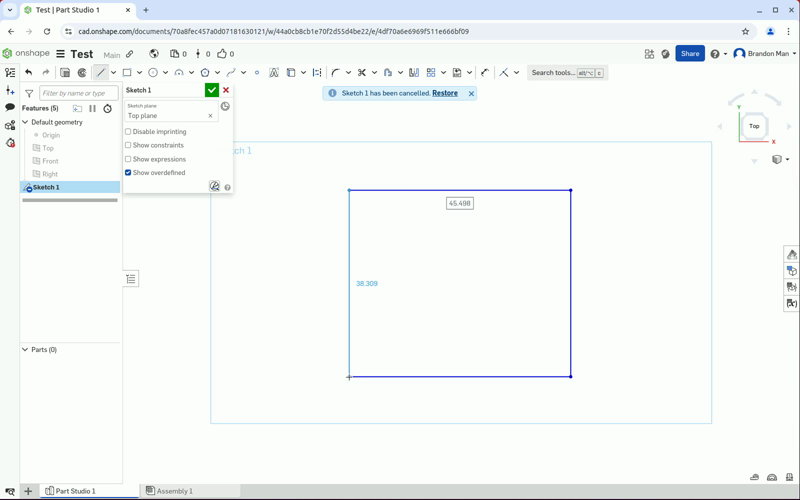
key(esc)
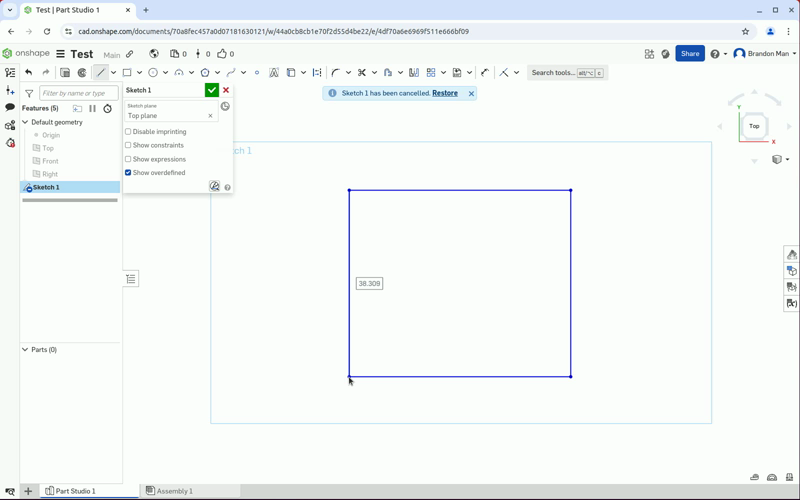
mouse_move(434, 220)
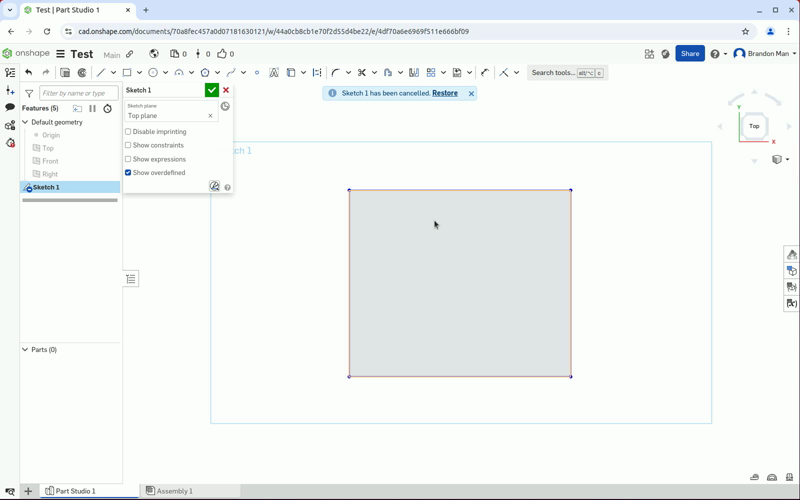
click(434, 220)
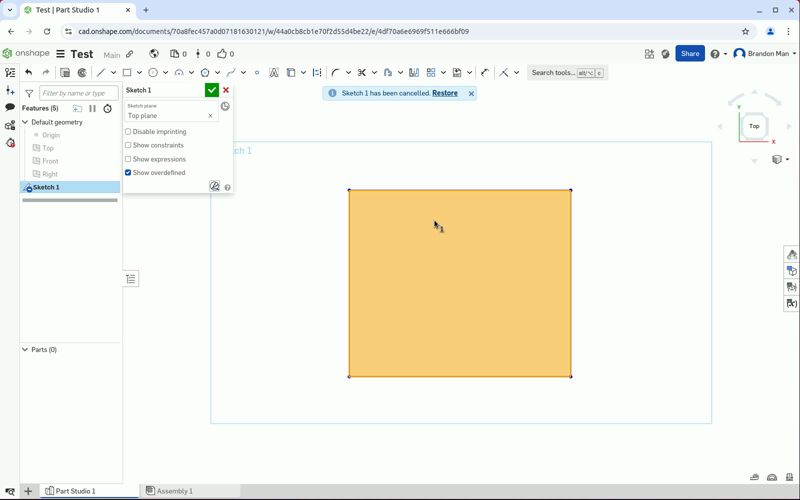
mouse_move(73, 352)
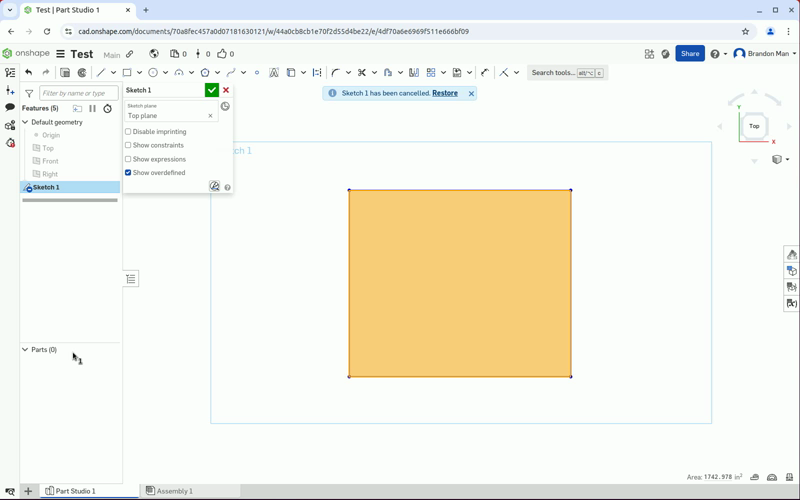
key(shift+y)
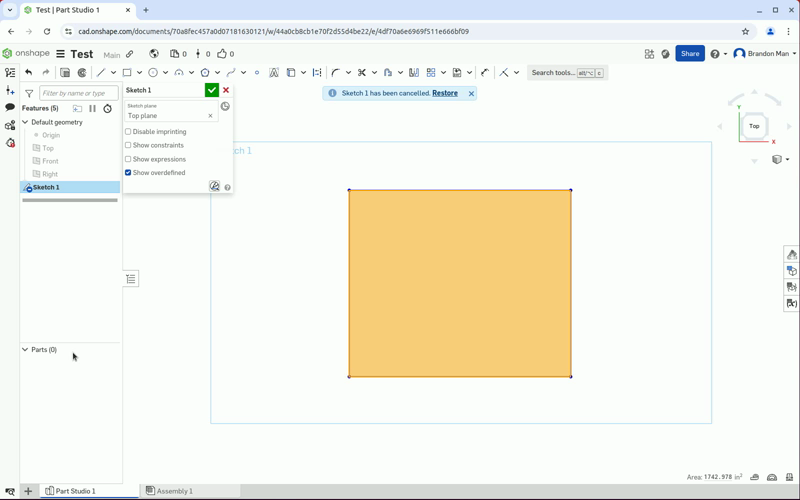
key(shift+e)
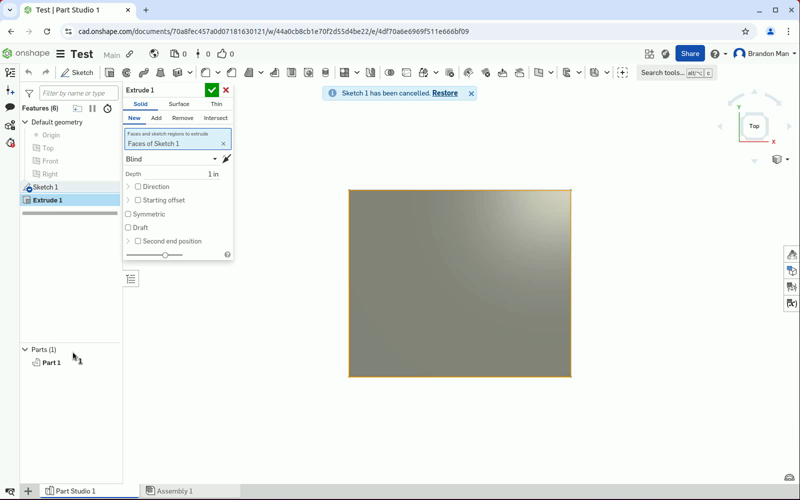
mouse_move(143, 106)
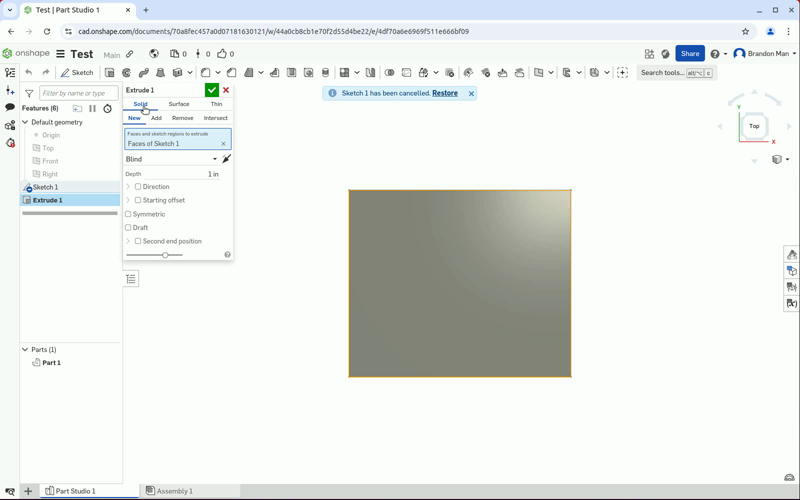
click(143, 106)
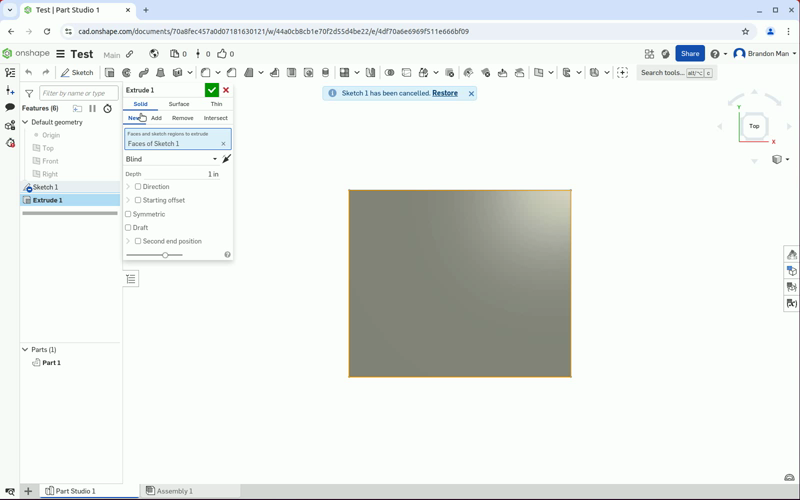
mouse_move(137, 120)
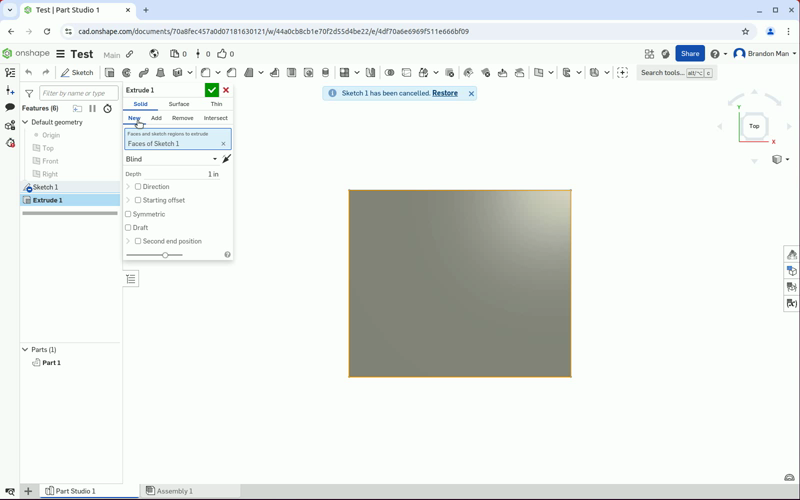
click(137, 120)
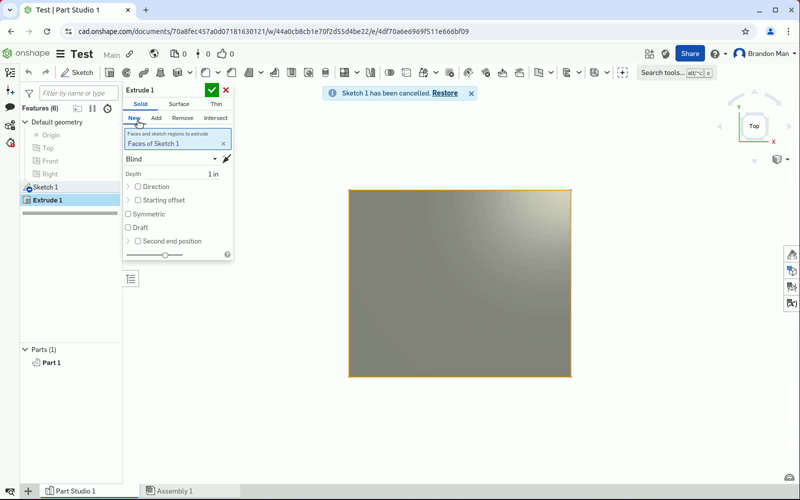
key(tab, 4)
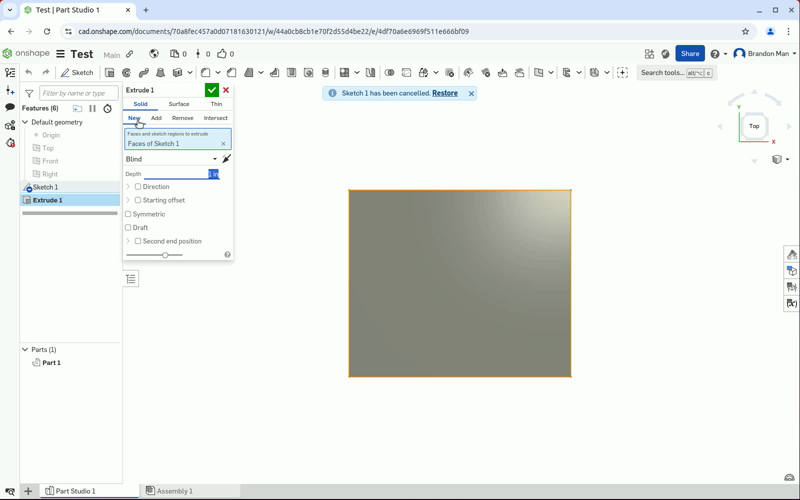
text(11.795)
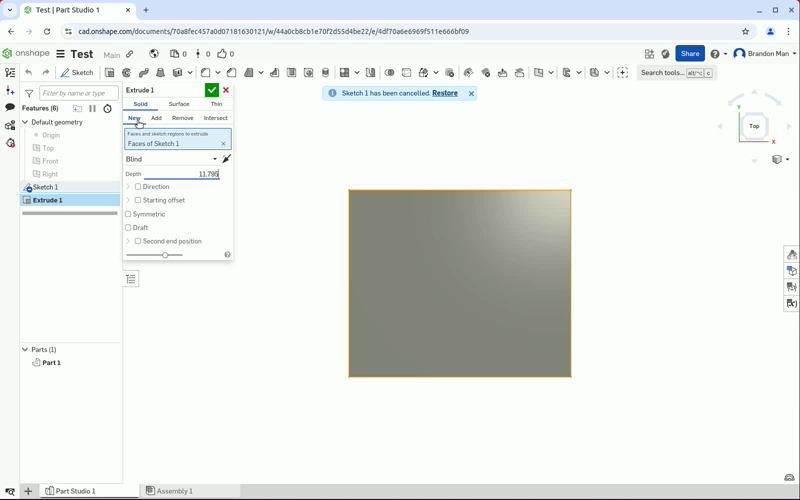
key(enter)
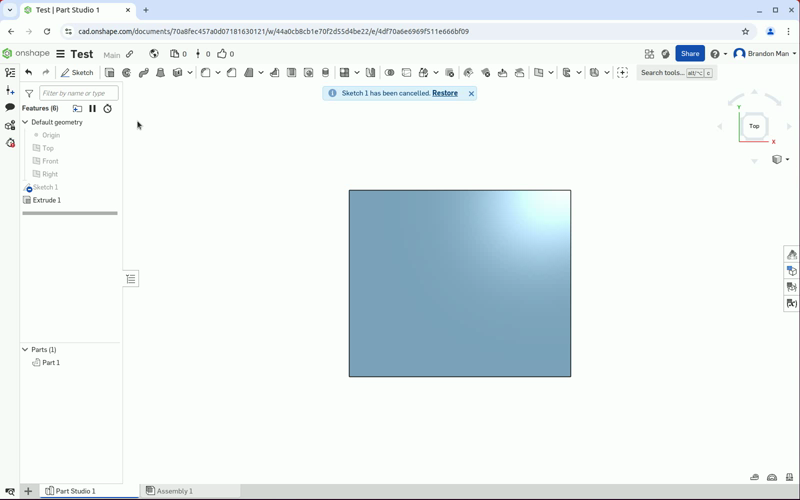
key(shift+h)
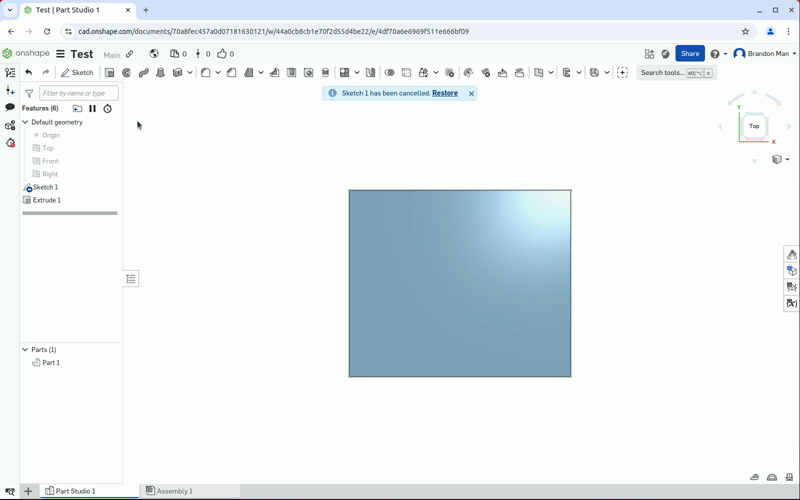
key(shift+h)
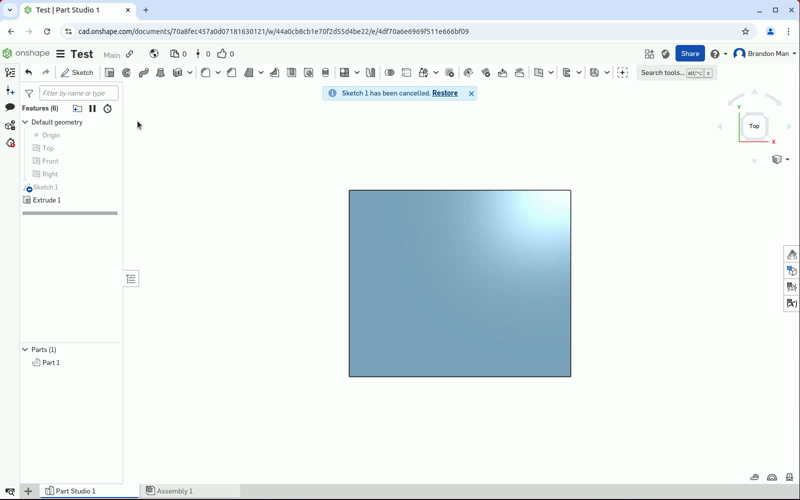
mouse_move(73, 189)
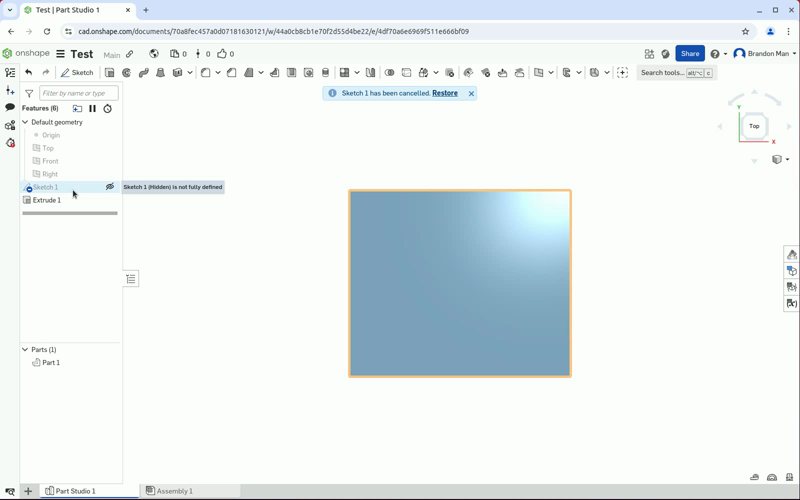
click(73, 189)
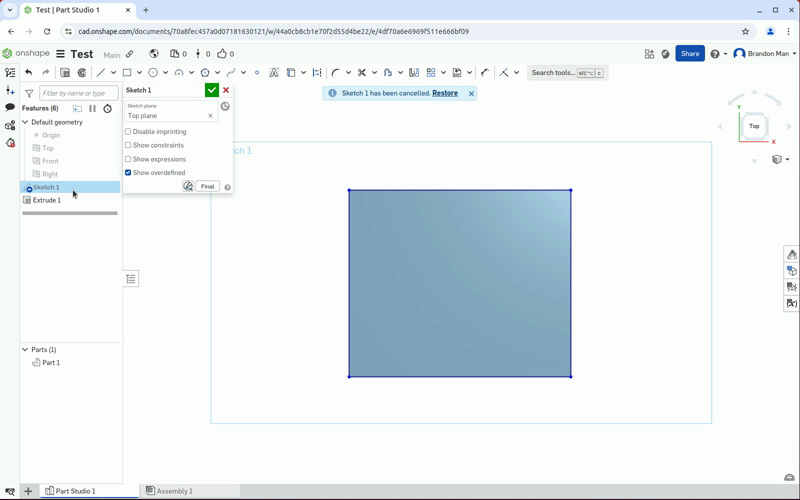
mouse_move(229, 92)
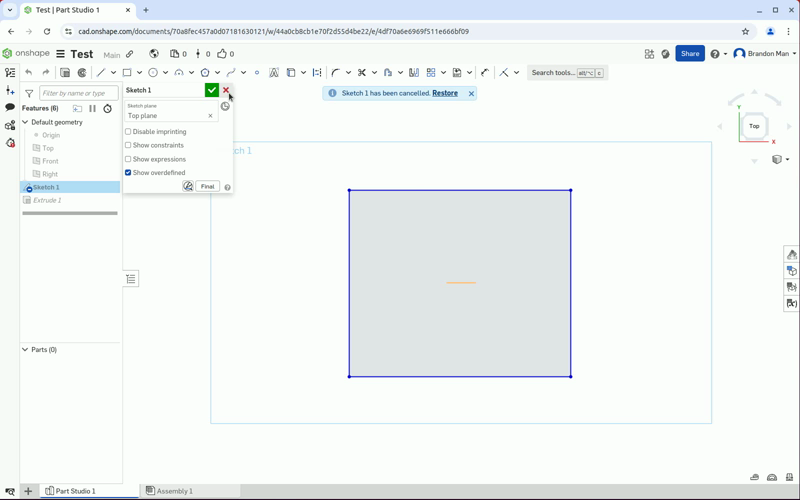
click(229, 92)
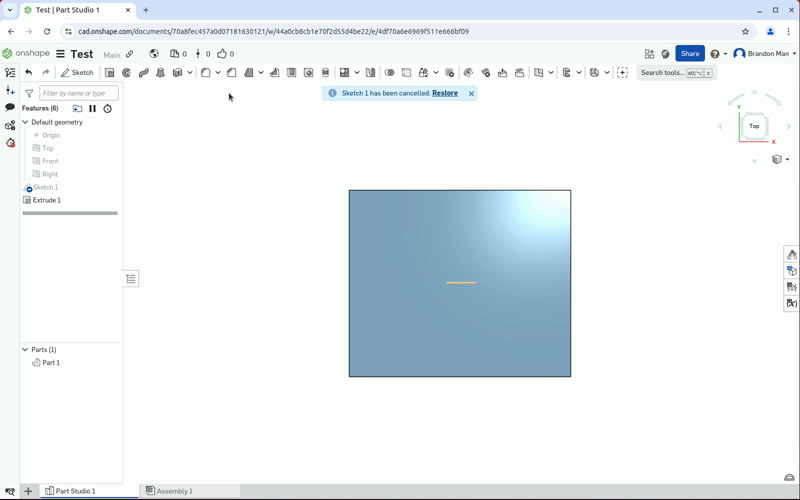
mouse_move(541, 75)
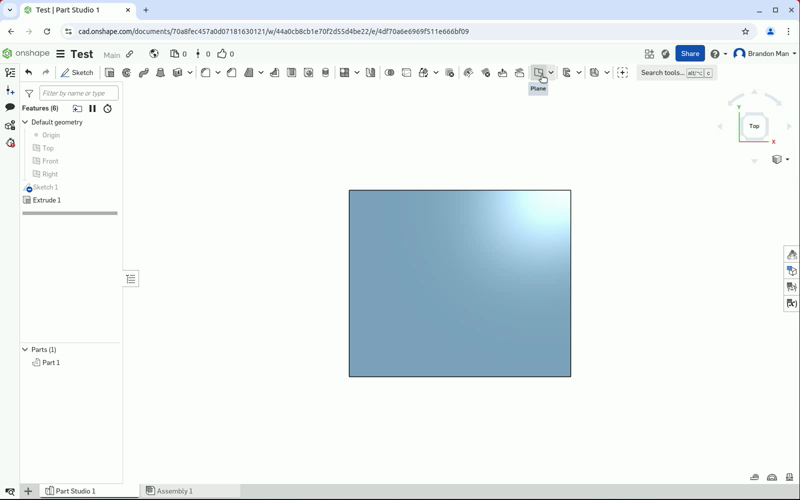
click(541, 75)
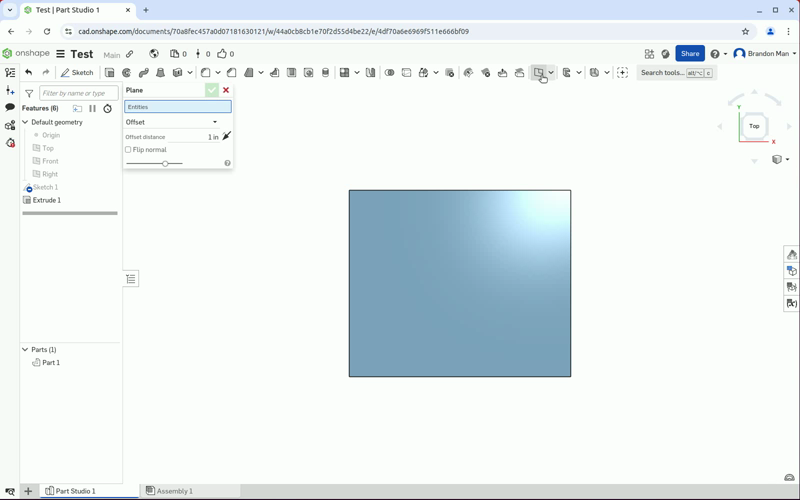
mouse_move(73, 150)
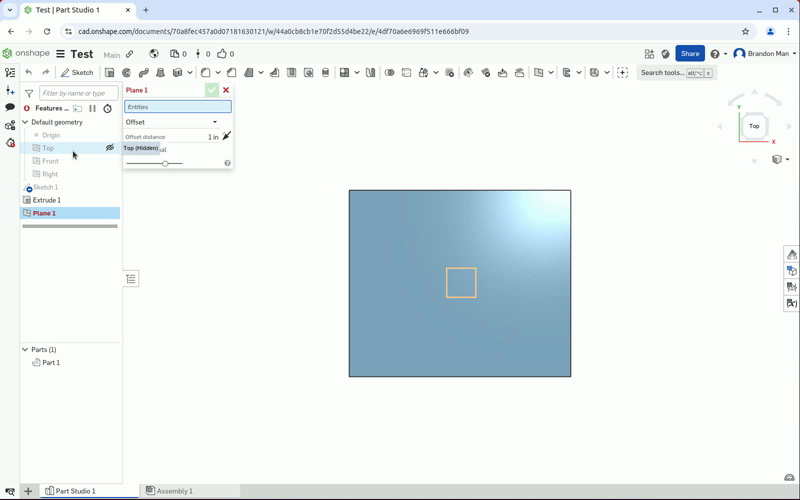
click(73, 150)
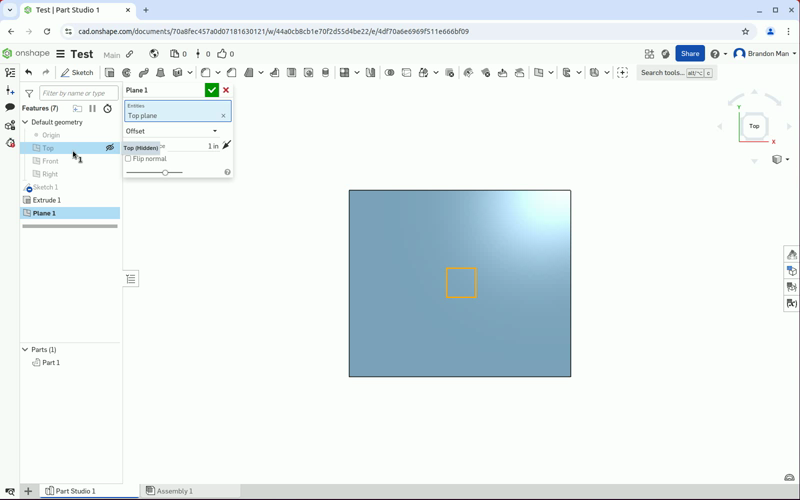
key(tab, 2)
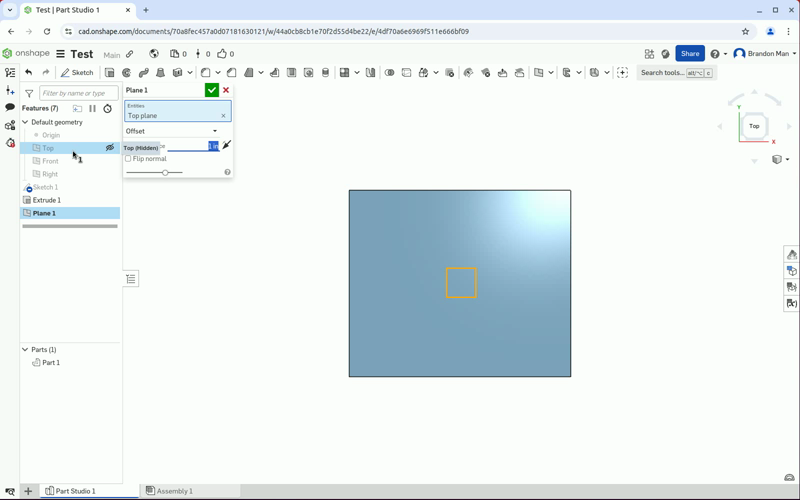
text(11.801)
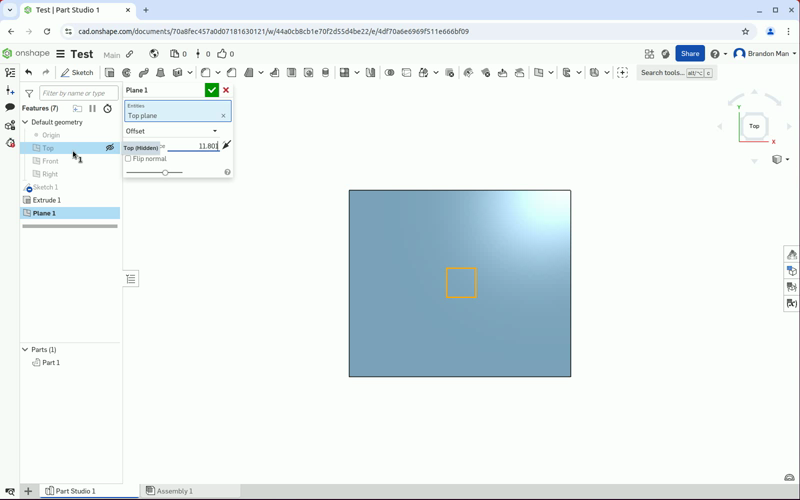
key(enter, 2)
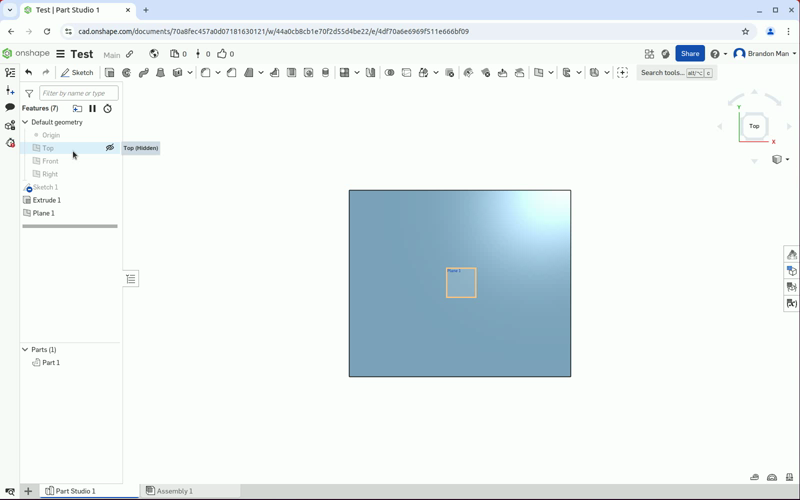
key(shift+s)
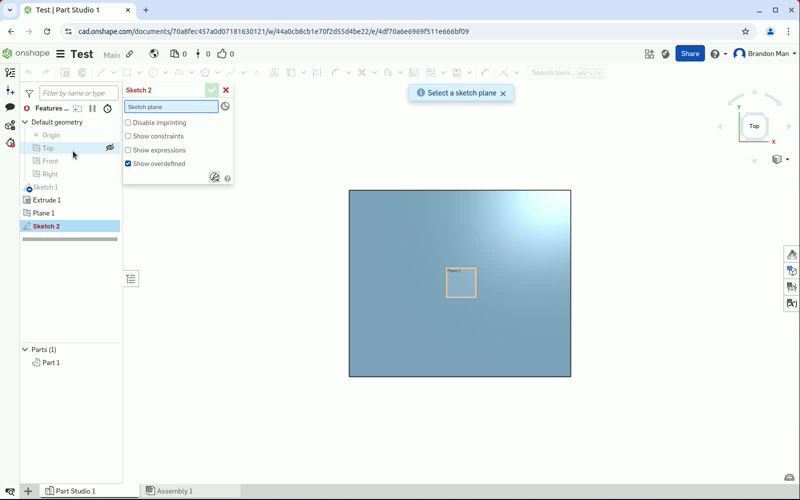
mouse_move(73, 215)
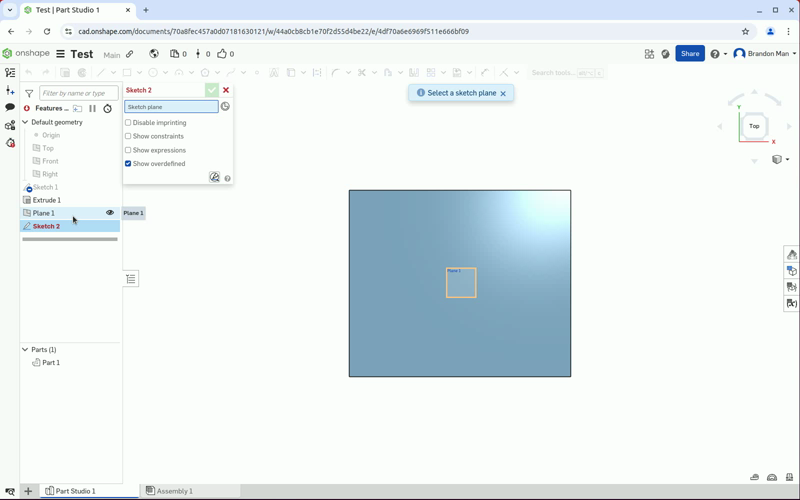
click(73, 215)
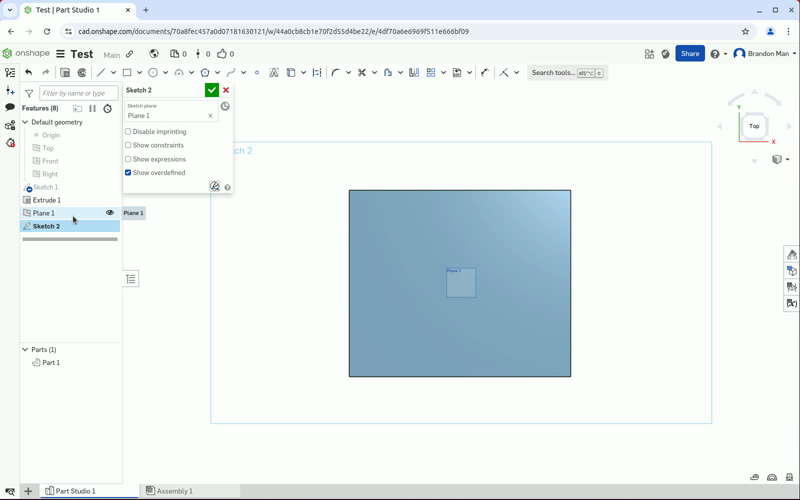
mouse_move(73, 352)
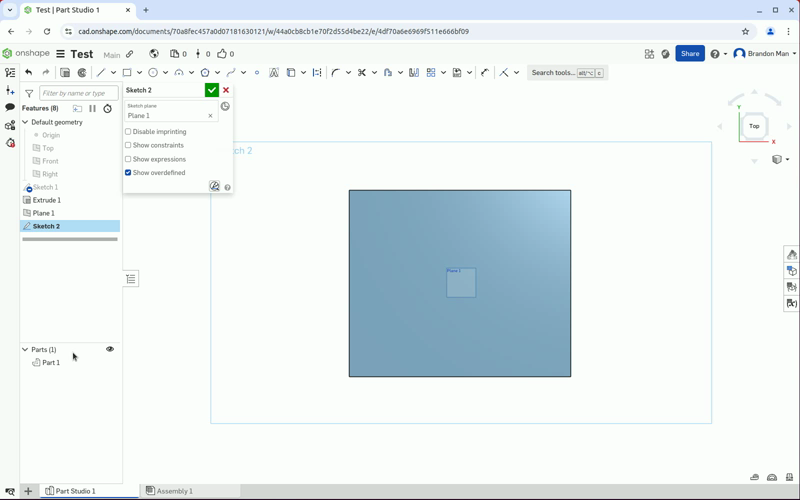
key(y)
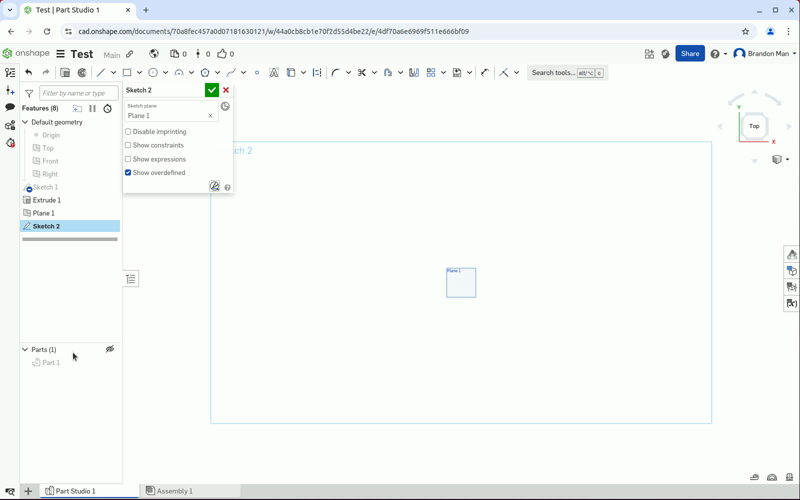
key(c)
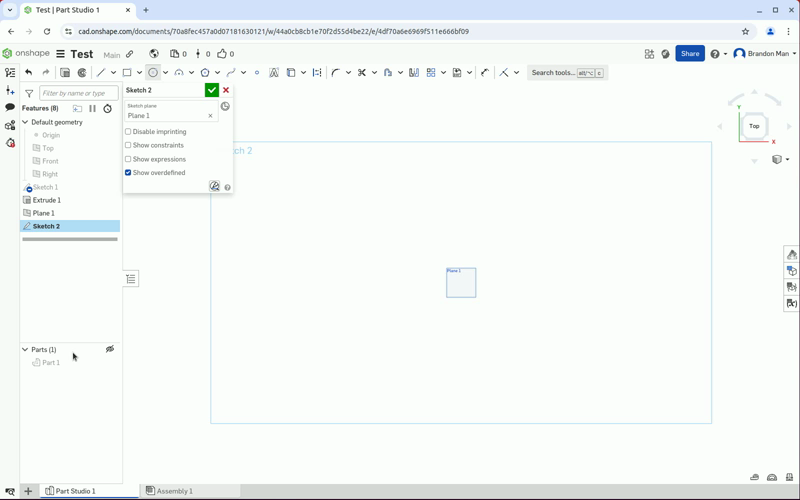
key_down(shift)
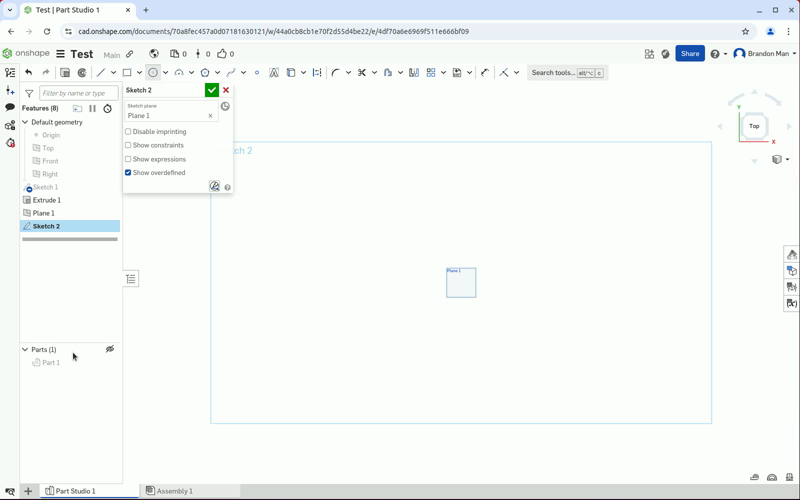
mouse_move(460, 282)
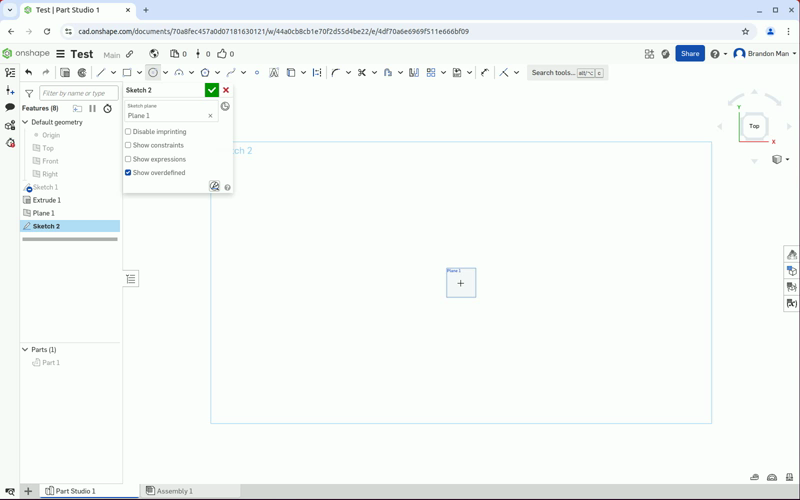
click(460, 282)
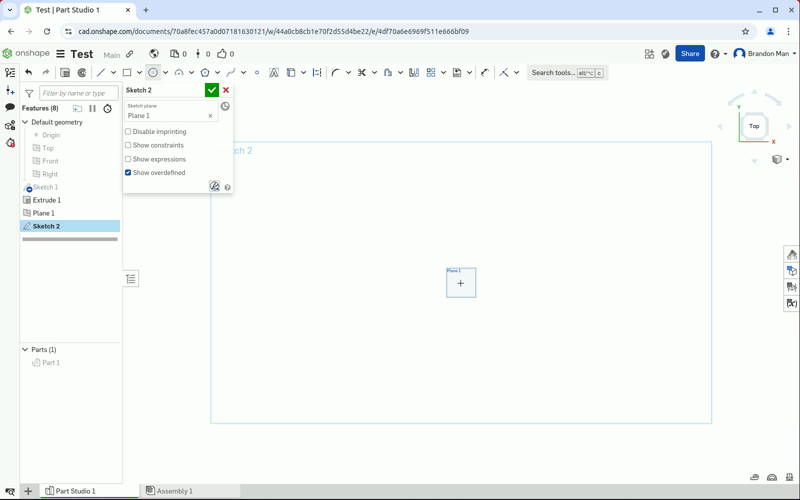
key_up(shift)
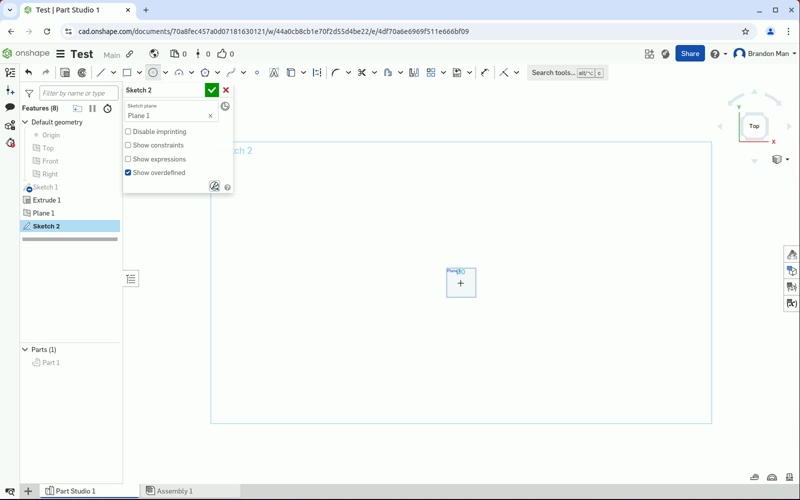
mouse_move(503, 282)
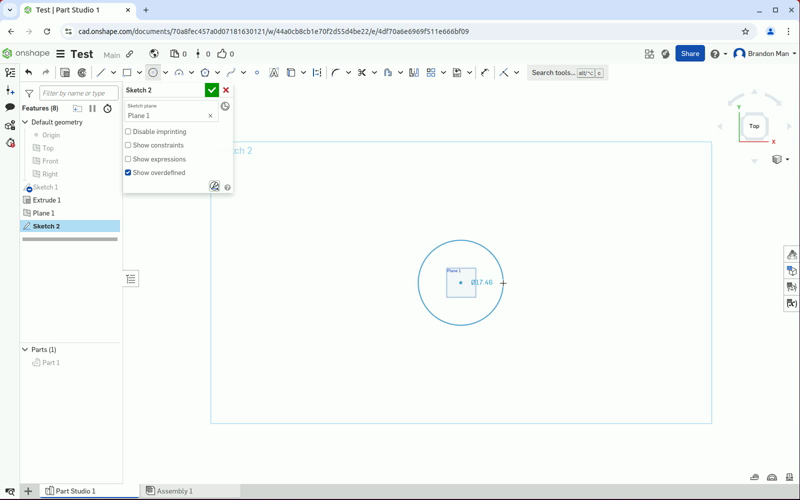
click(503, 282)
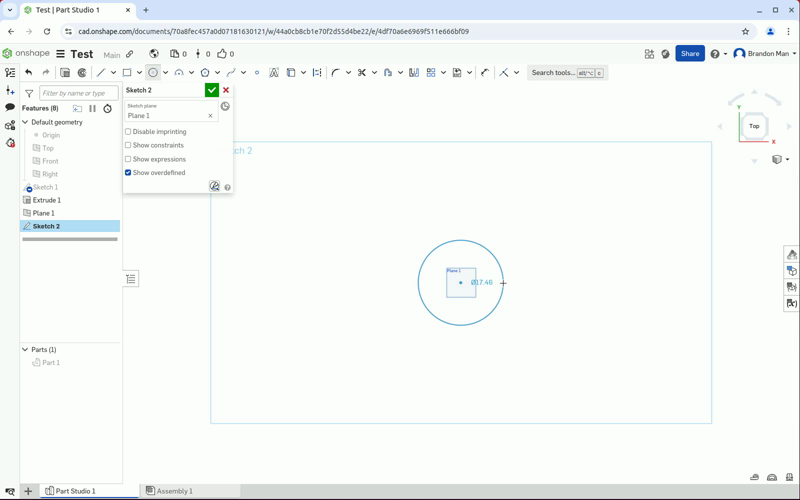
key(esc)
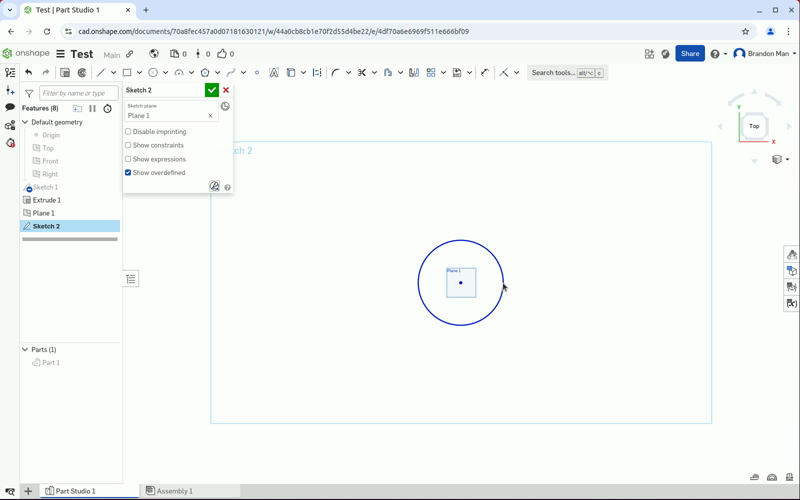
mouse_move(474, 312)
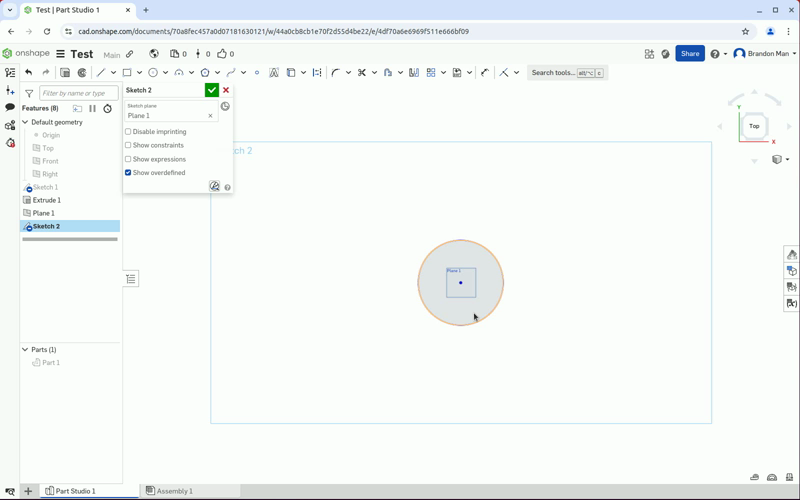
click(474, 312)
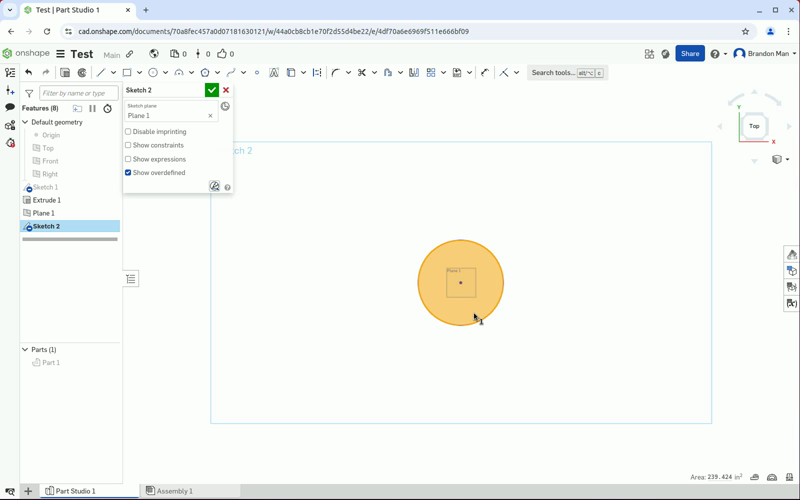
mouse_move(73, 352)
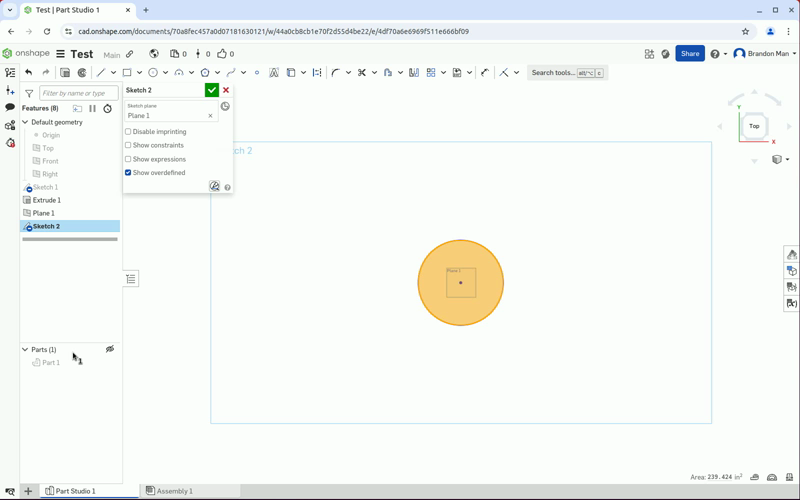
key(shift+y)
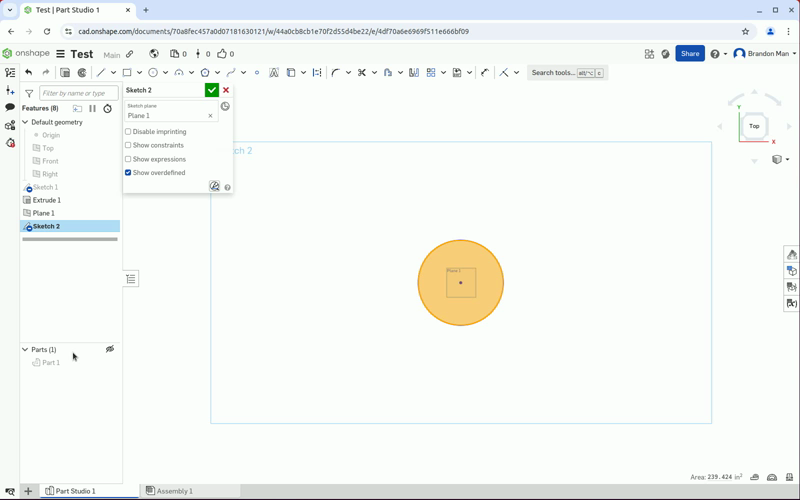
key(shift+e)
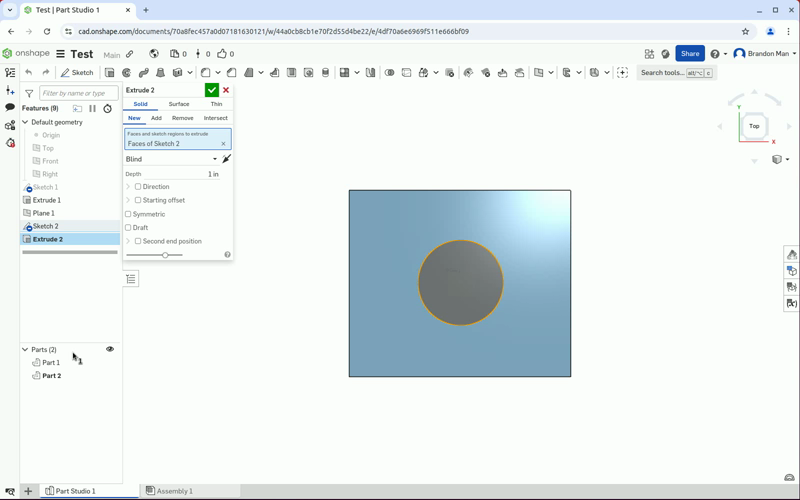
mouse_move(143, 106)
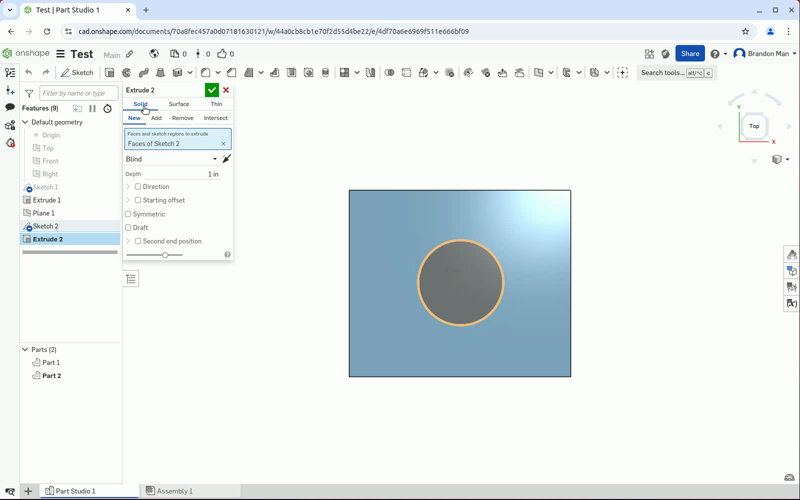
click(143, 106)
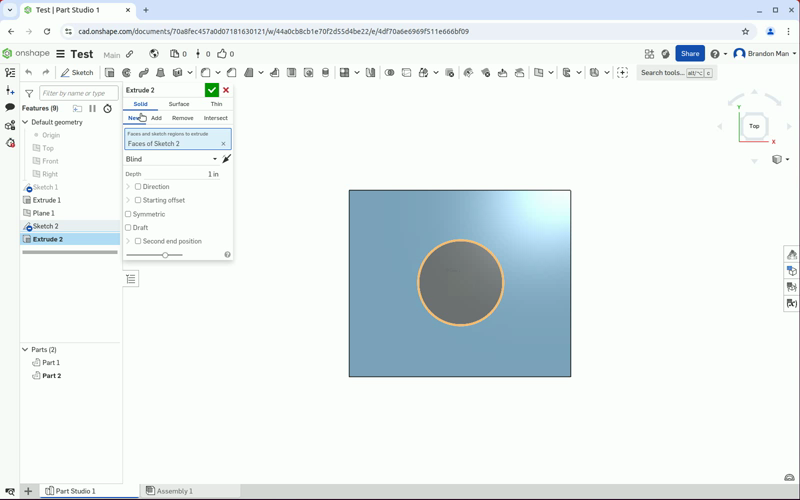
mouse_move(137, 120)
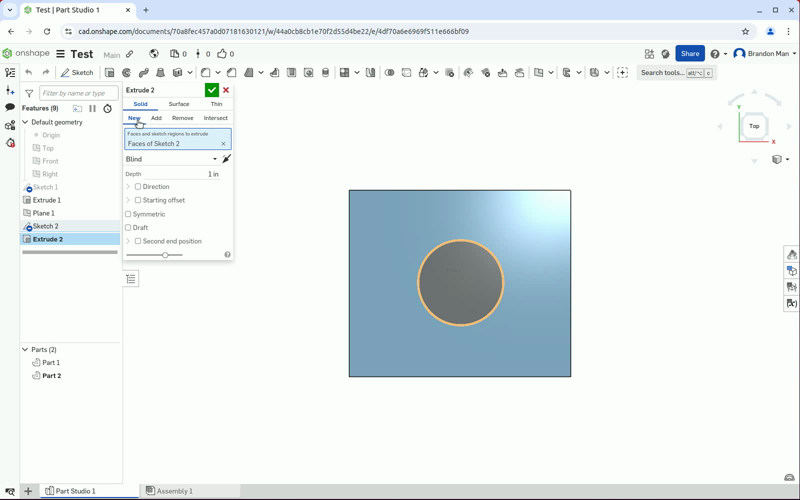
click(137, 120)
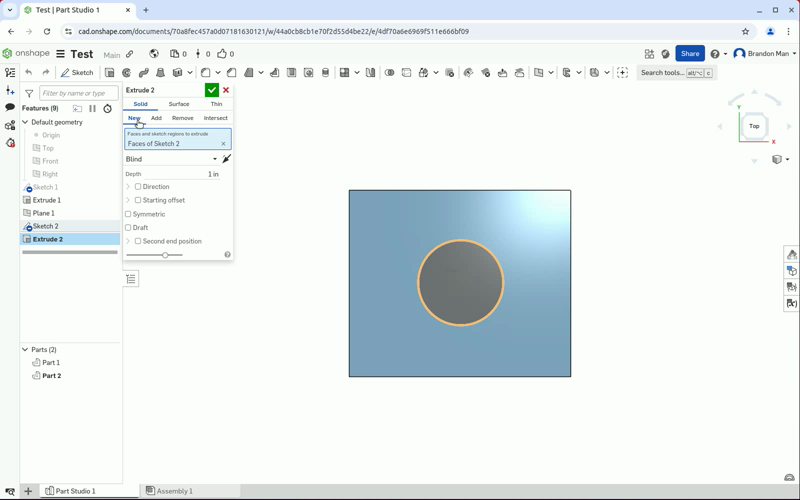
key(tab, 4)
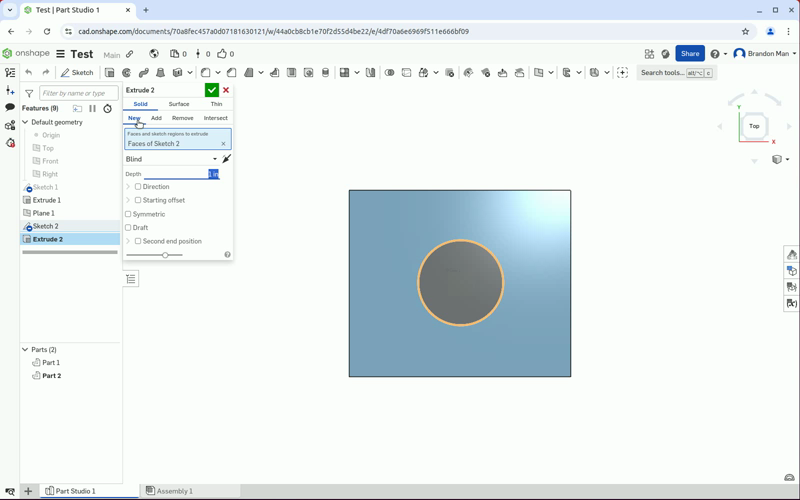
text(11.795)
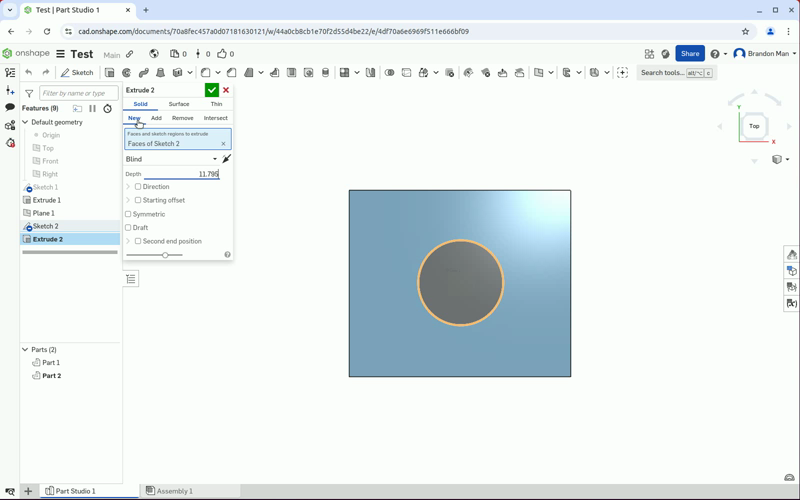
key(enter)
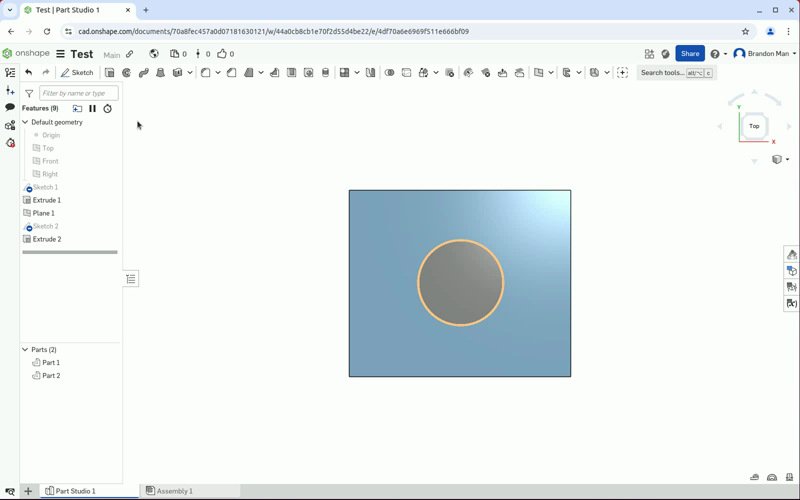
key(shift+h)
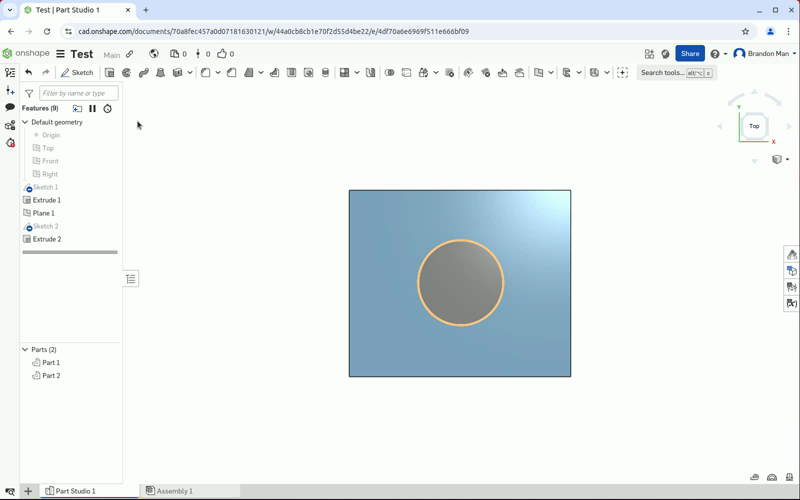
key(shift+h)
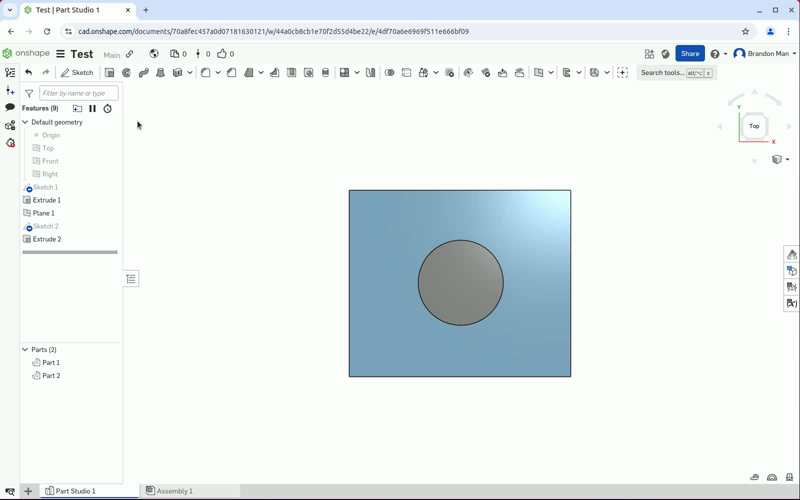
mouse_move(73, 189)
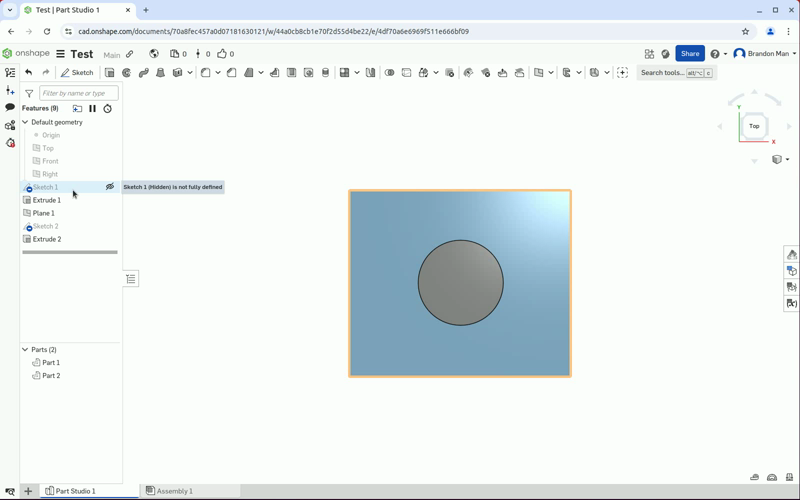
click(73, 189)
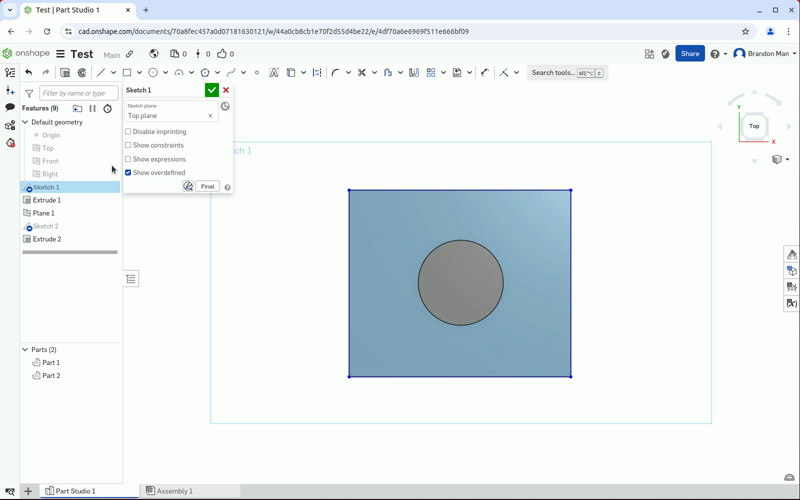
mouse_move(229, 92)
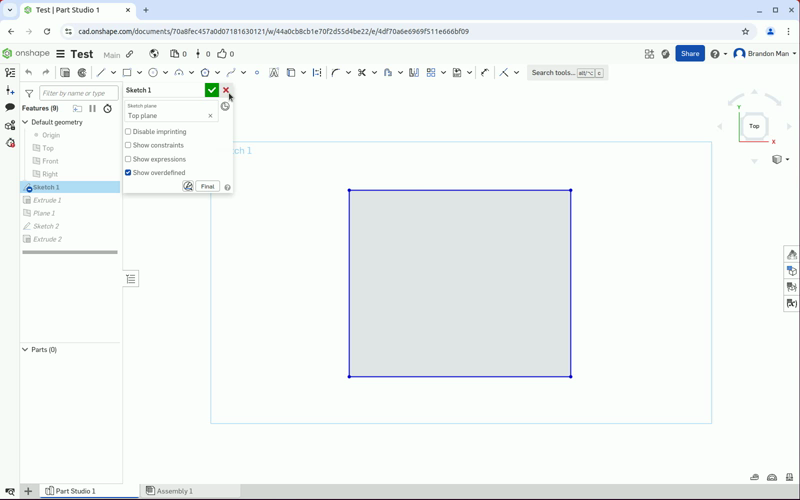
click(229, 92)
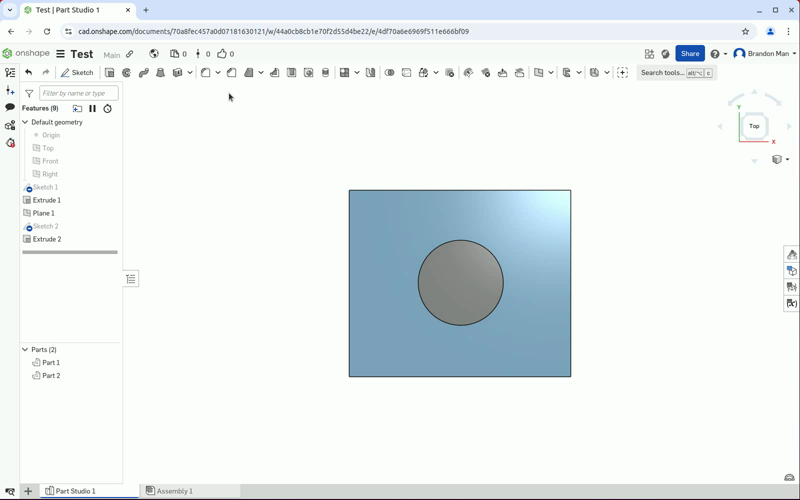
mouse_move(73, 352)
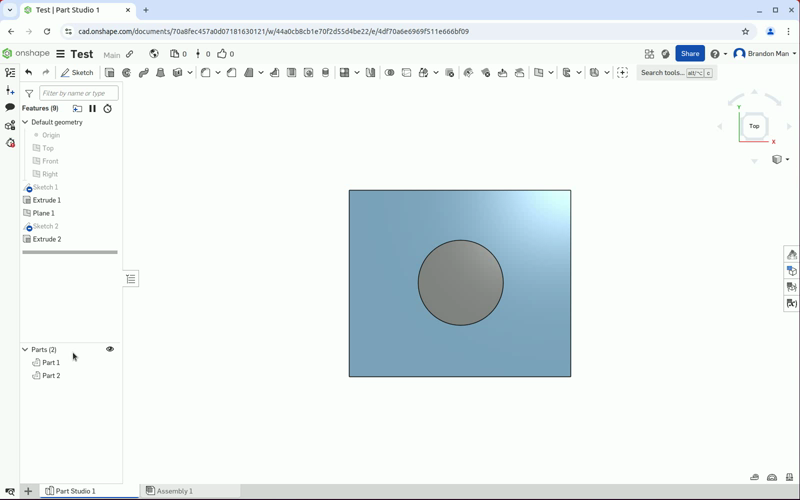
key(y)
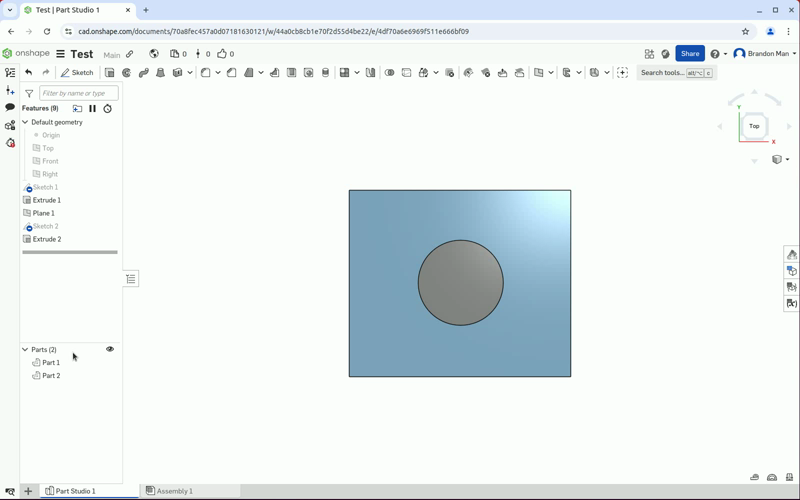
key(shift+p)
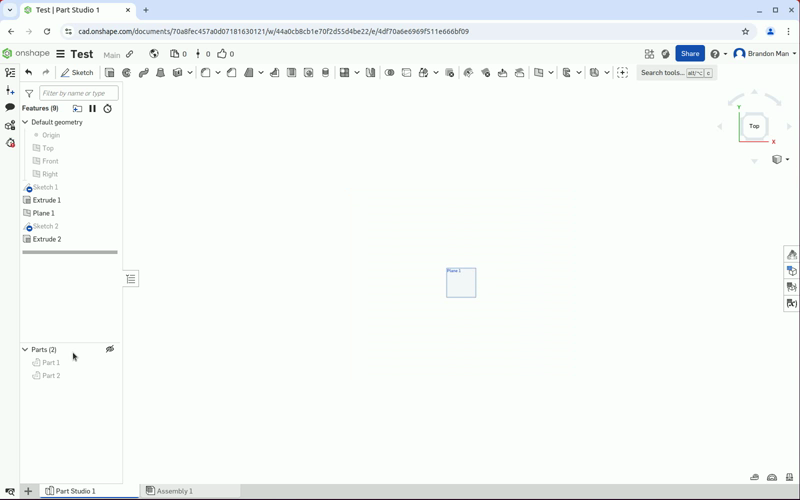
key(space)
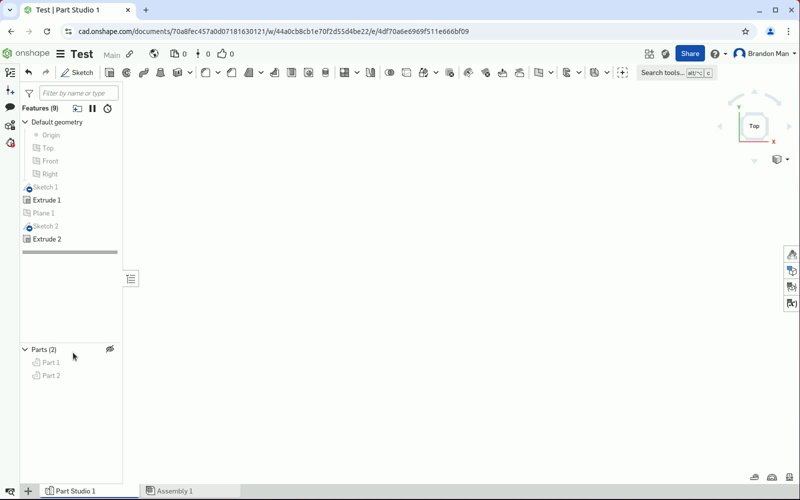
key_down(shift)
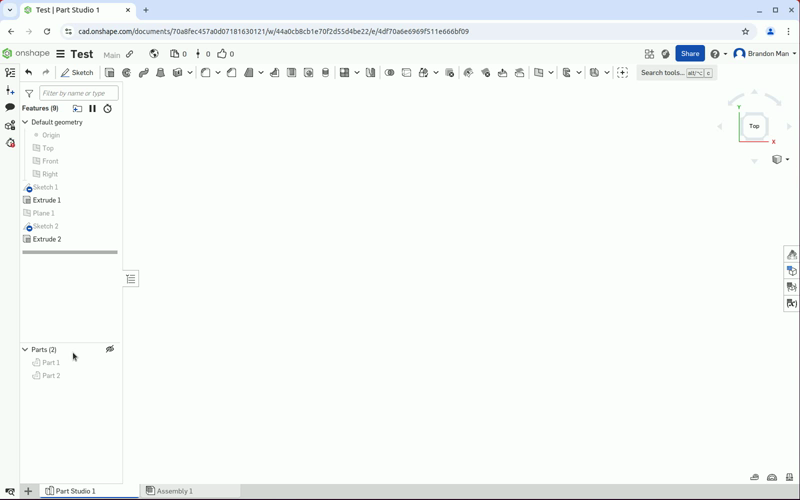
key(up)
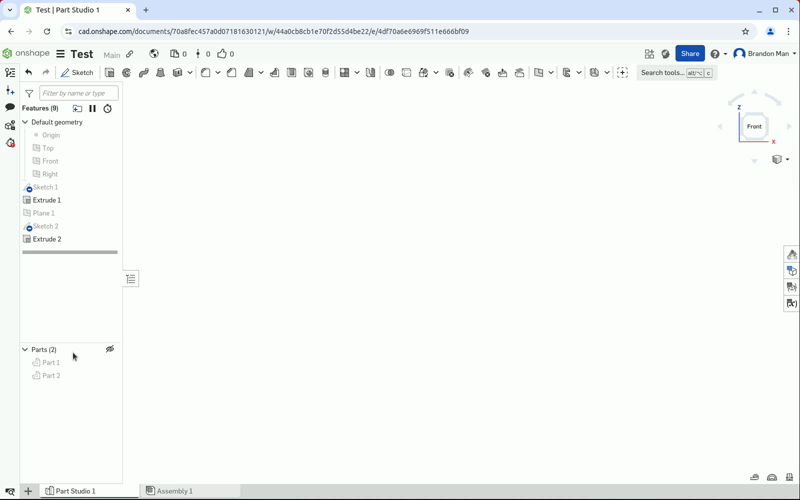
key_up(shift)
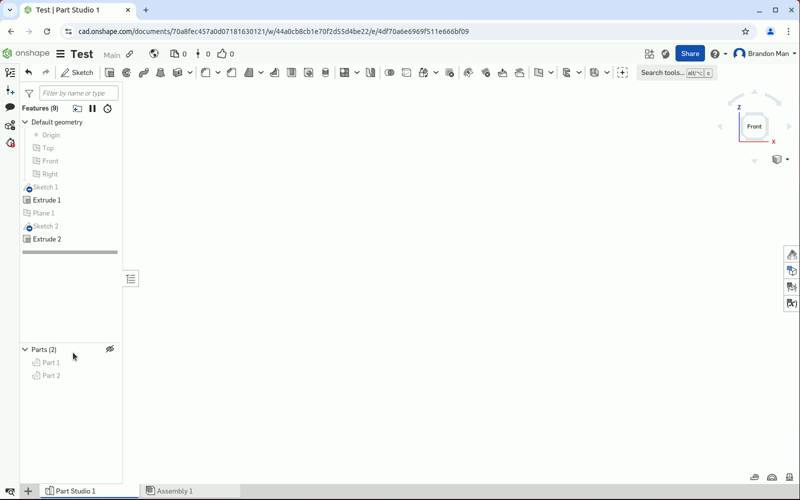
mouse_move(73, 352)
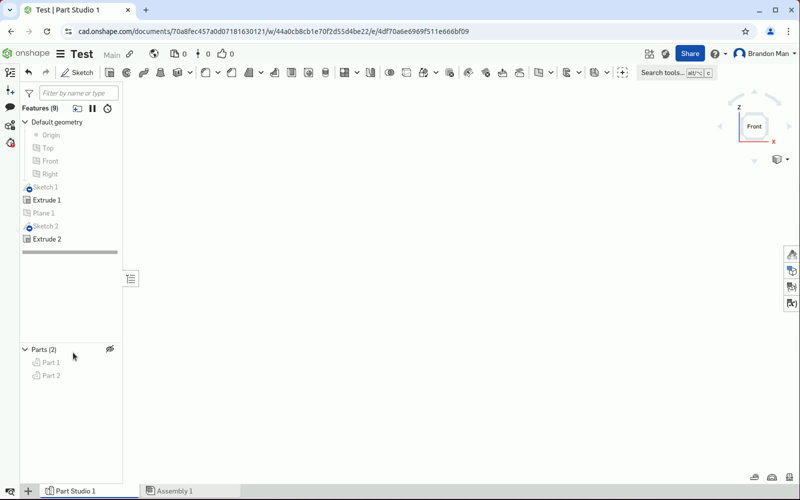
key(shift+y)
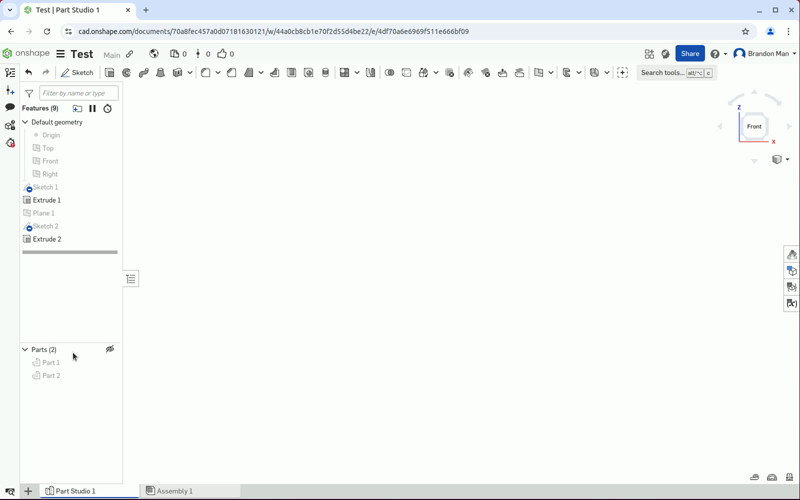
key(shift+s)
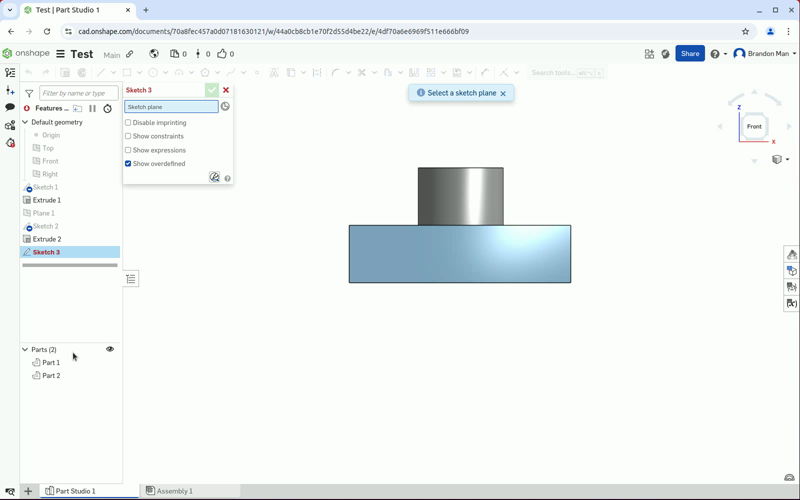
mouse_move(73, 163)
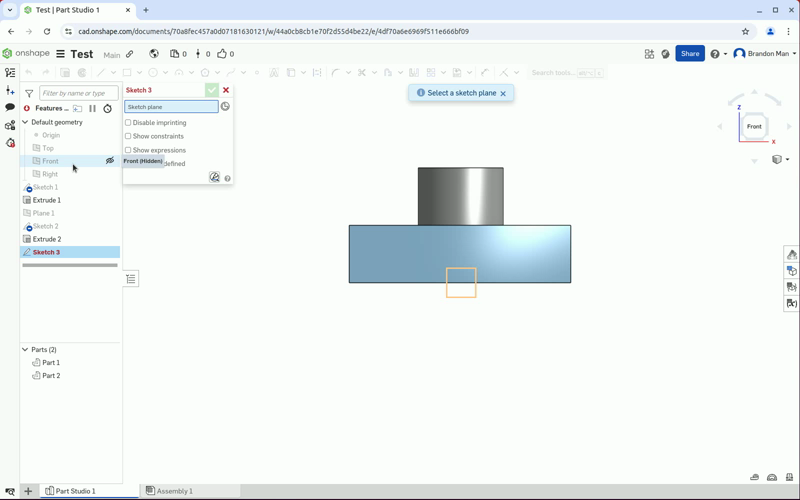
click(73, 163)
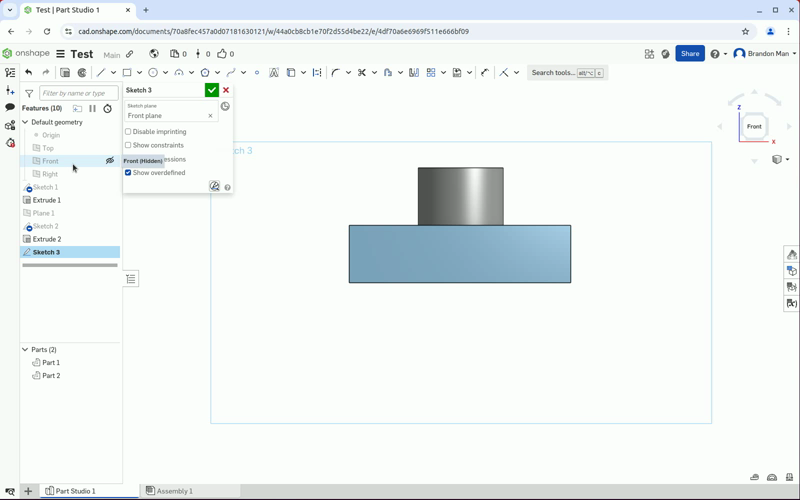
mouse_move(73, 352)
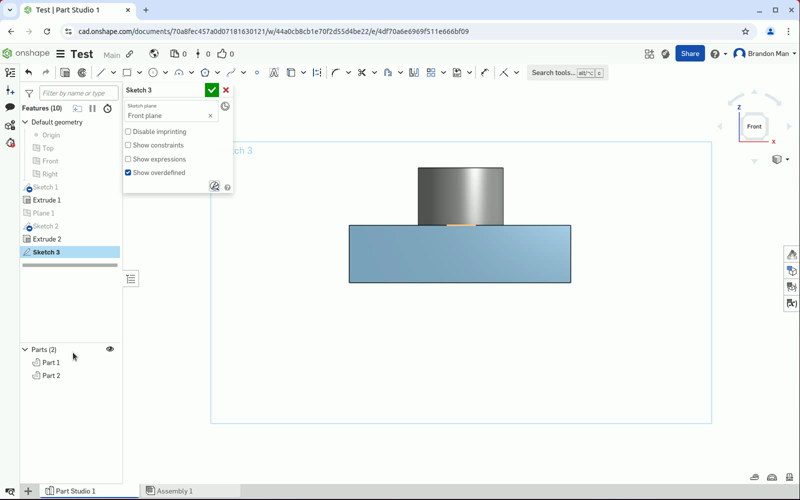
key(y)
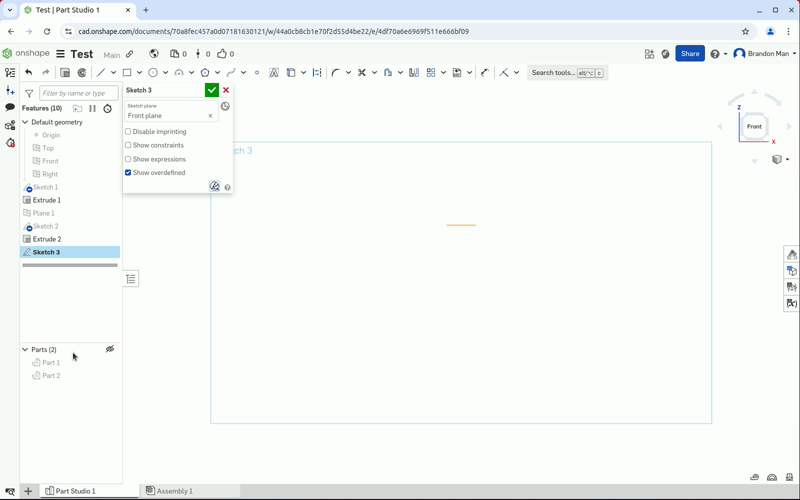
key(l)
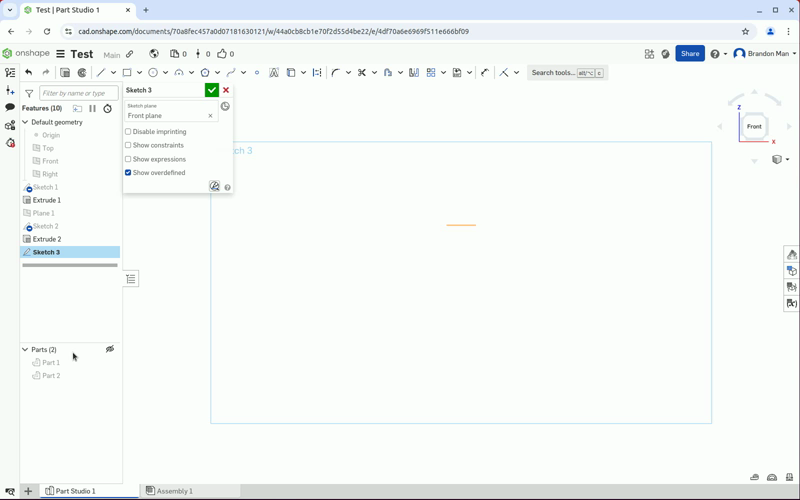
key_down(shift)
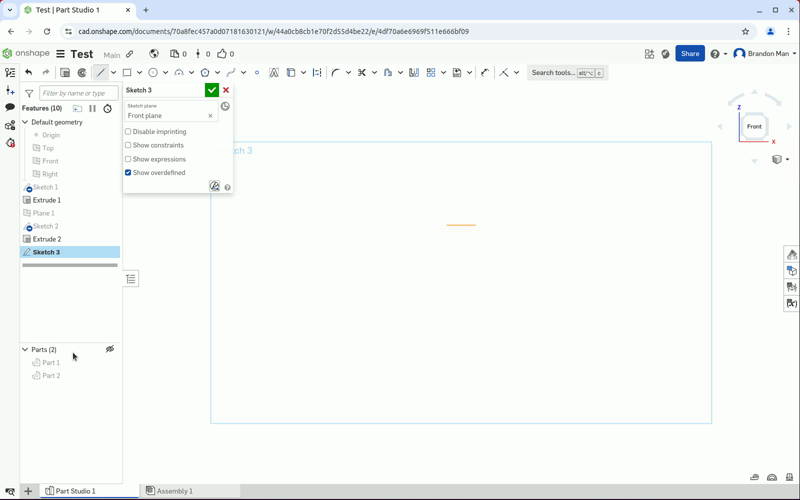
mouse_move(401, 163)
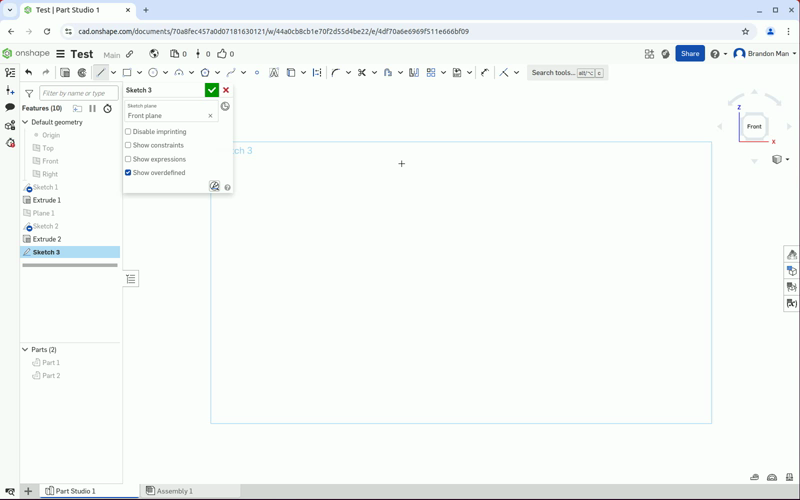
click(401, 163)
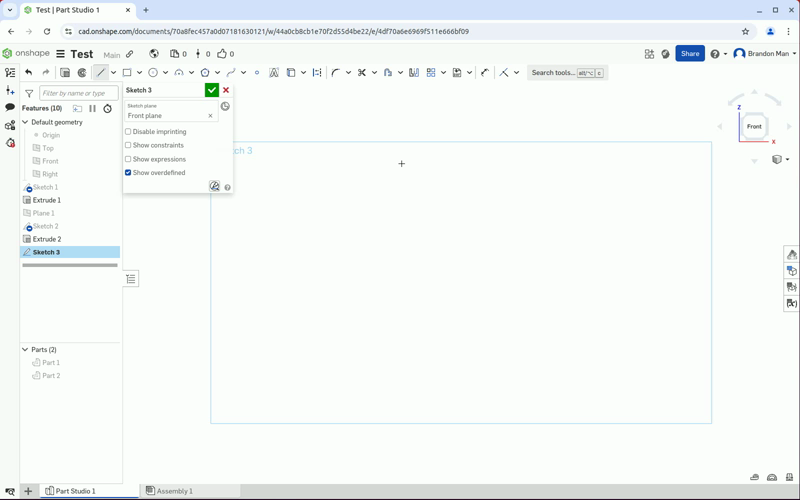
key_up(shift)
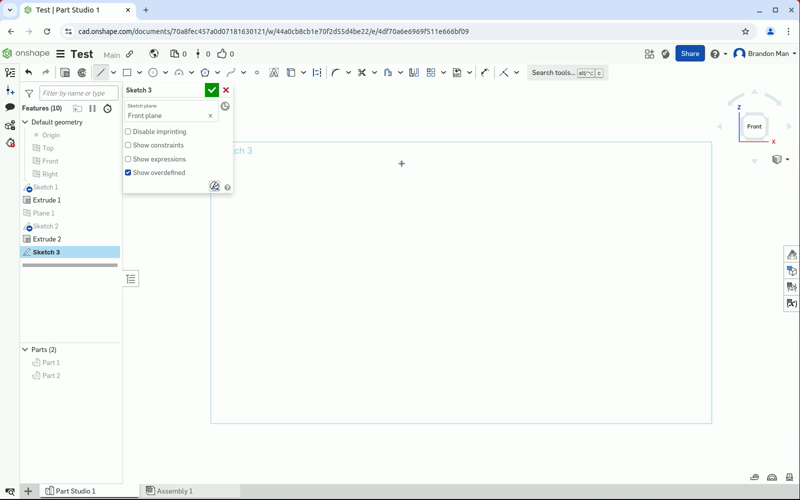
key_down(shift)
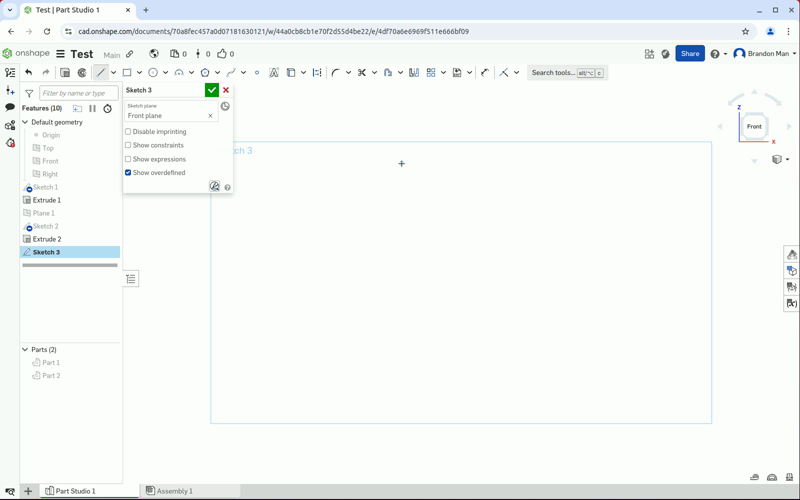
mouse_move(510, 213)
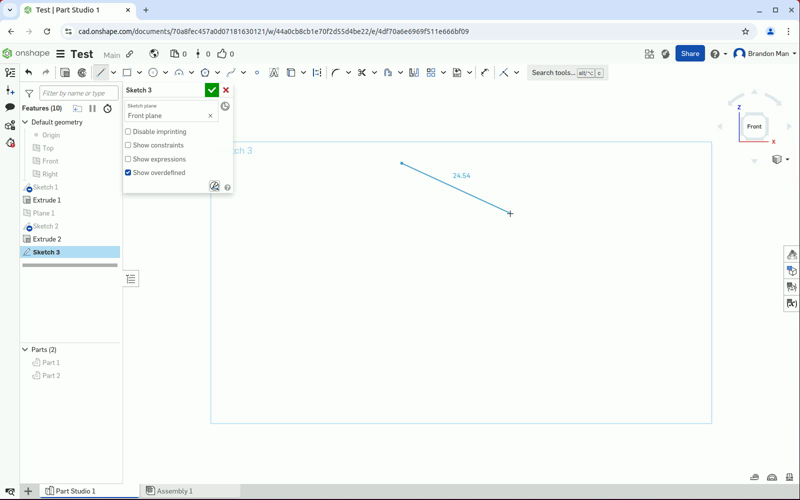
click(510, 213)
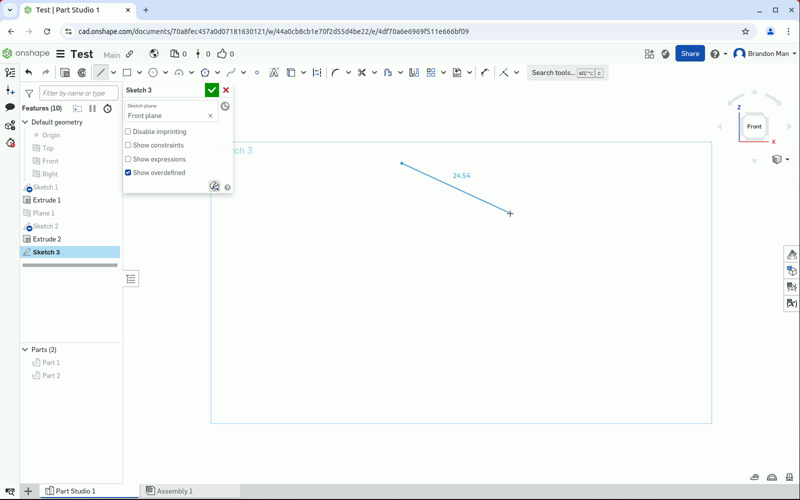
key_up(shift)
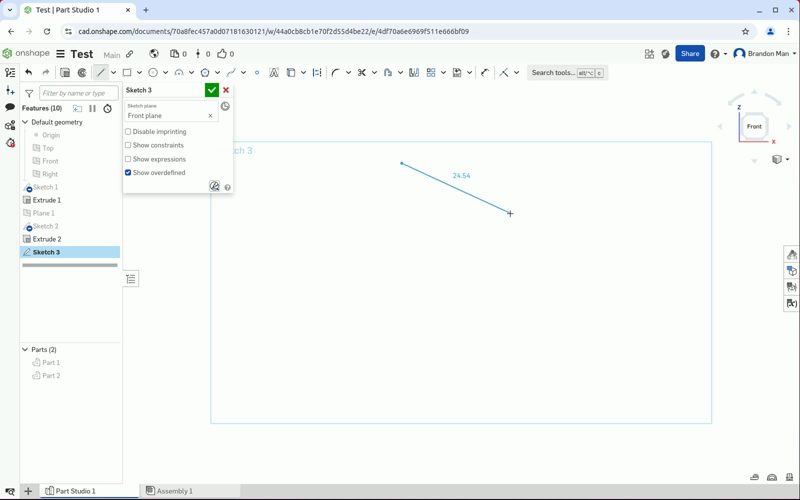
key_down(shift)
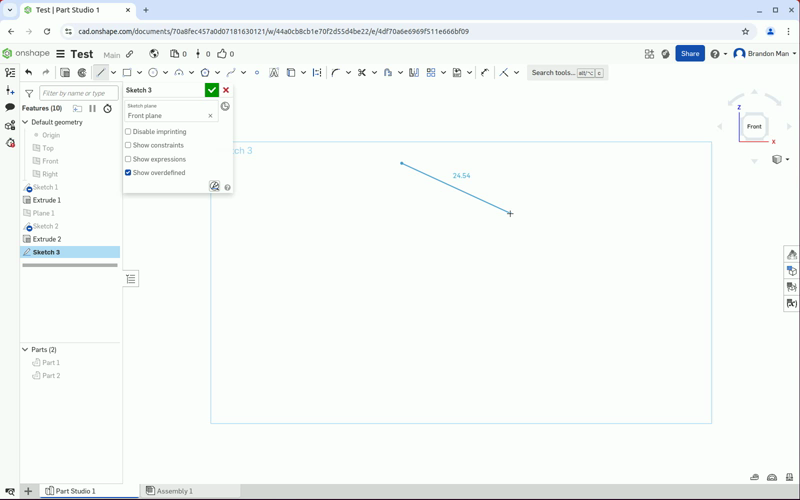
mouse_move(540, 213)
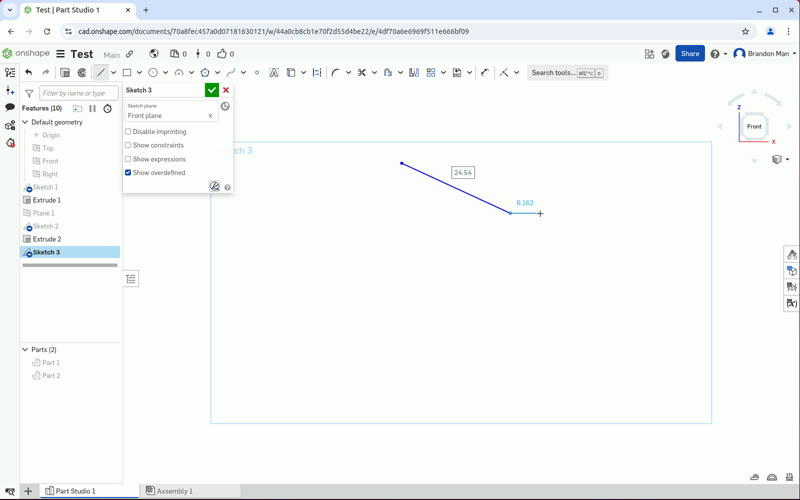
mouse_move(510, 163)
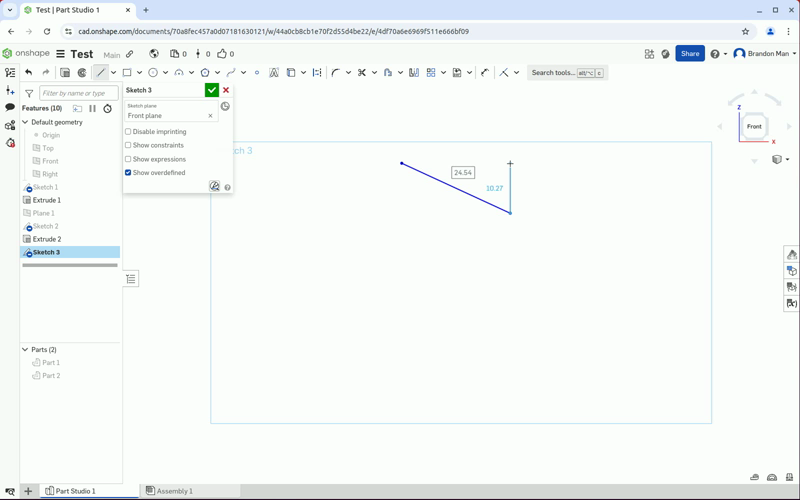
click(510, 163)
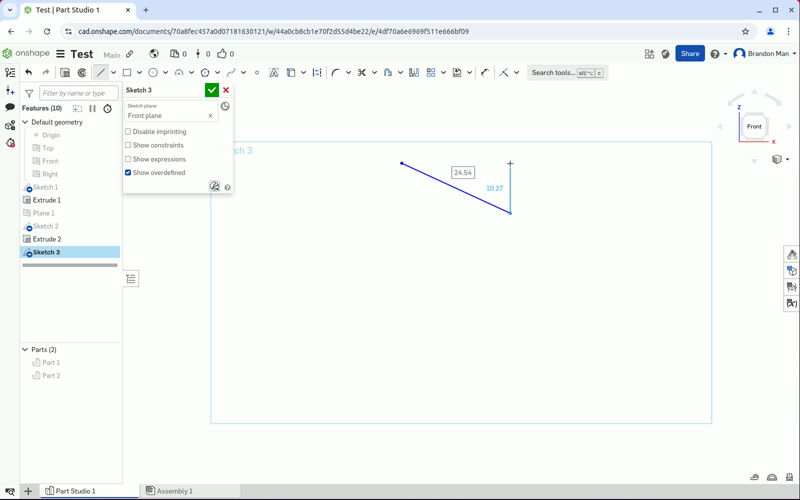
key_up(shift)
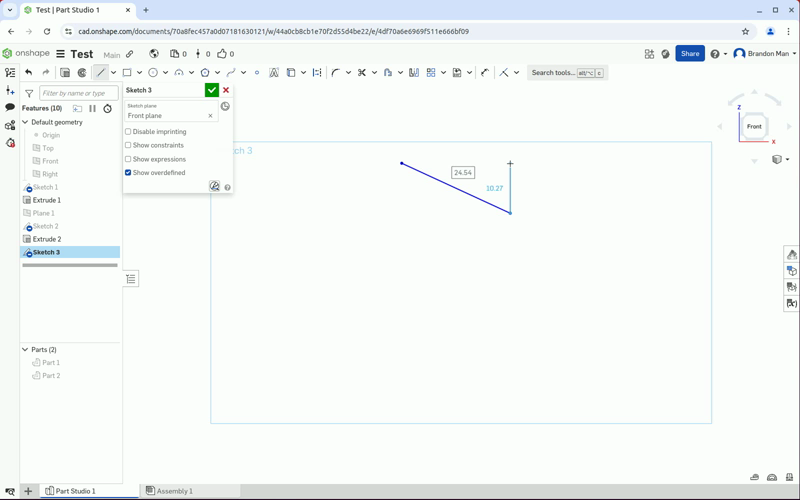
key_down(shift)
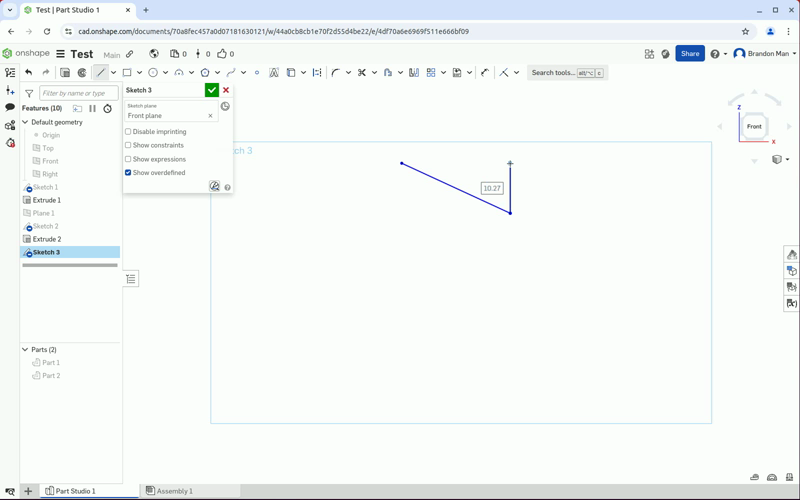
mouse_move(401, 163)
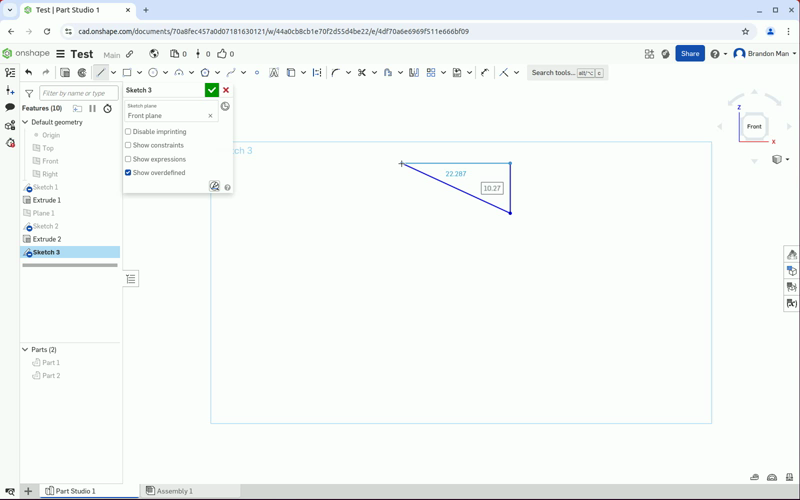
key_up(shift)
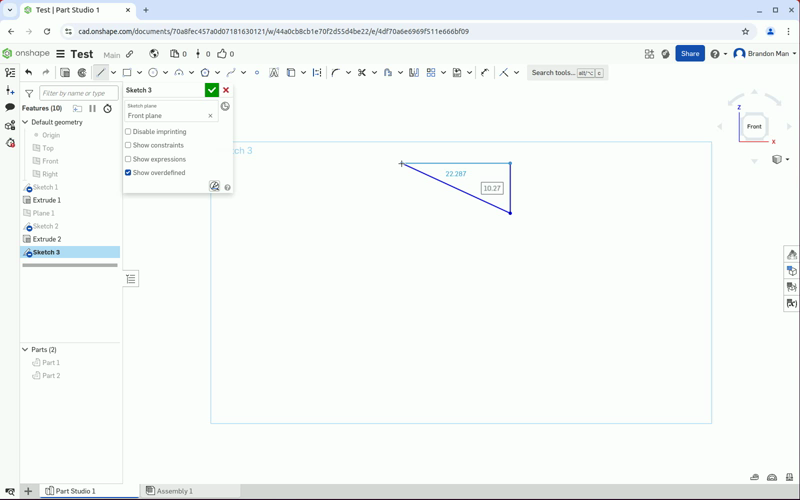
click(401, 163)
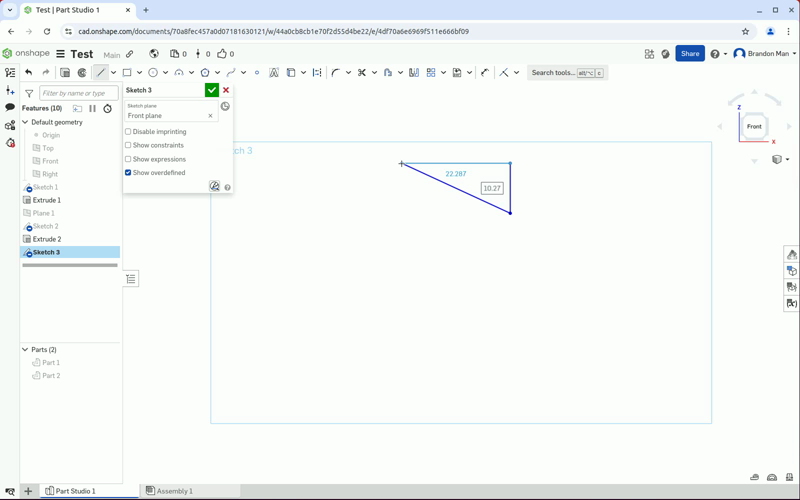
key(esc)
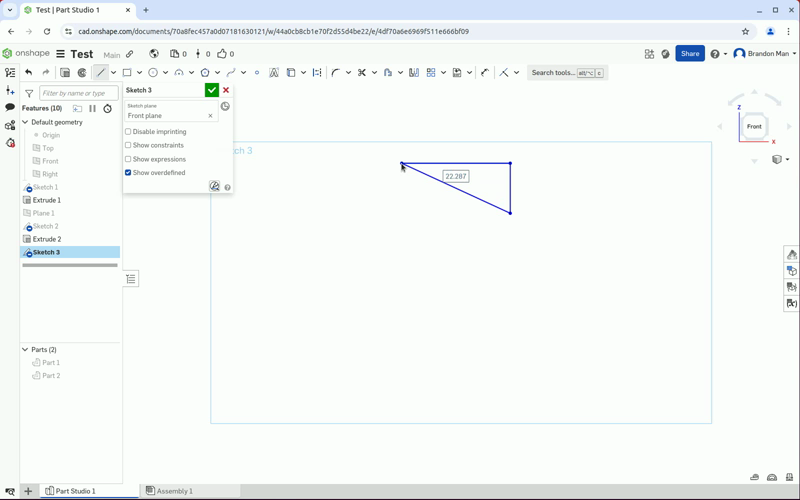
mouse_move(493, 170)
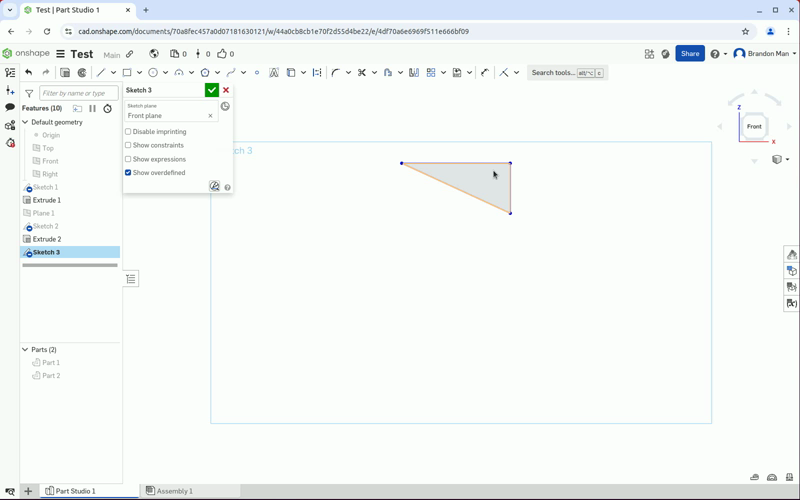
click(493, 170)
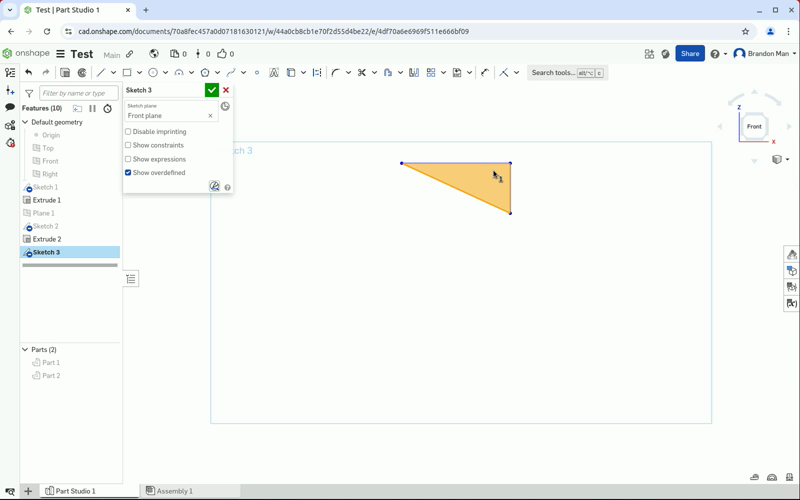
mouse_move(73, 352)
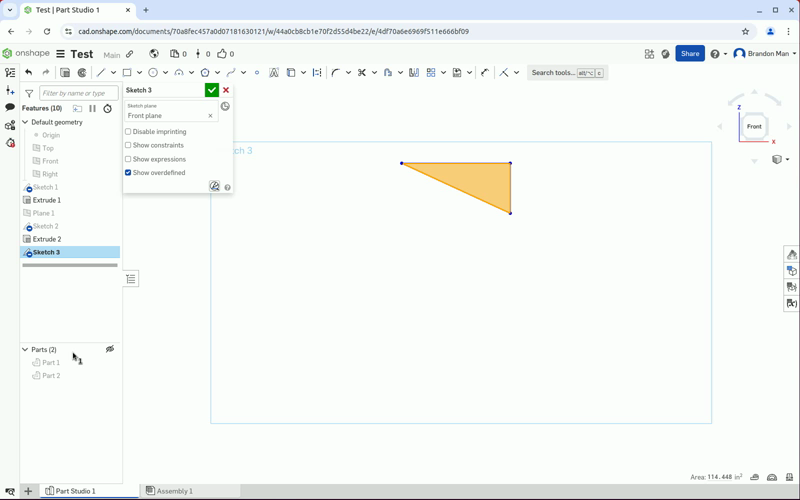
key(shift+y)
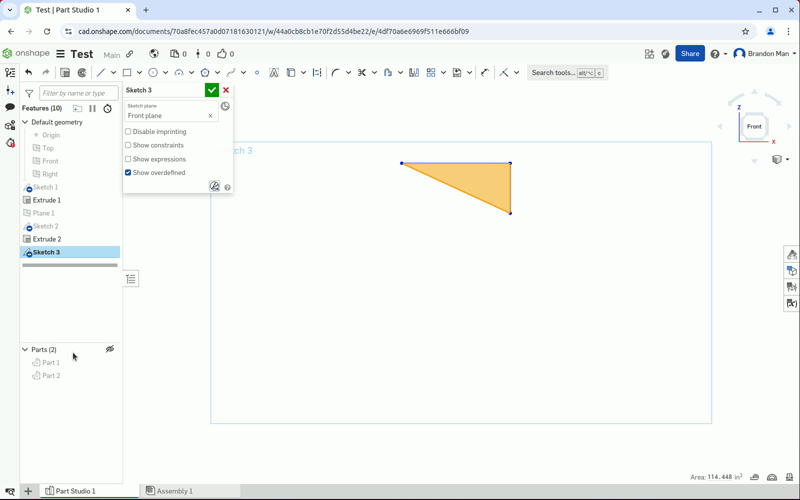
key(shift+e)
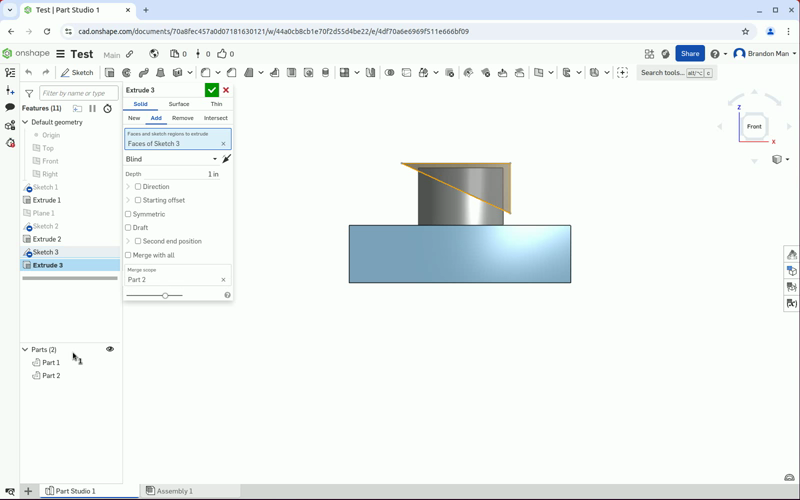
mouse_move(143, 106)
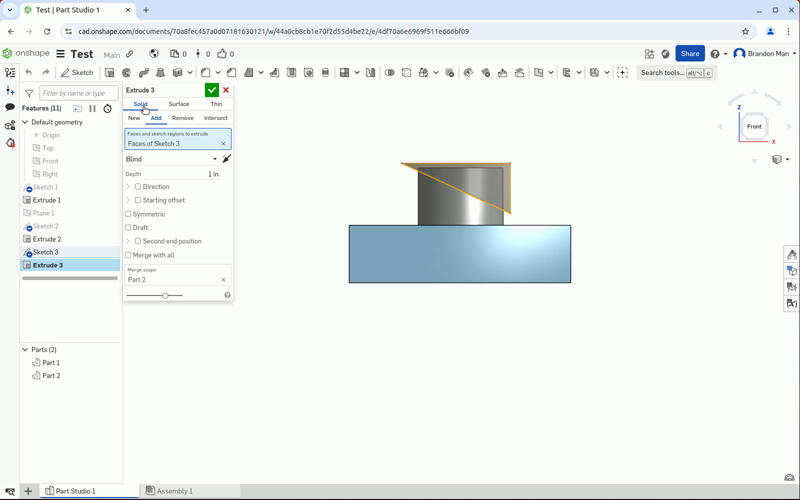
click(143, 106)
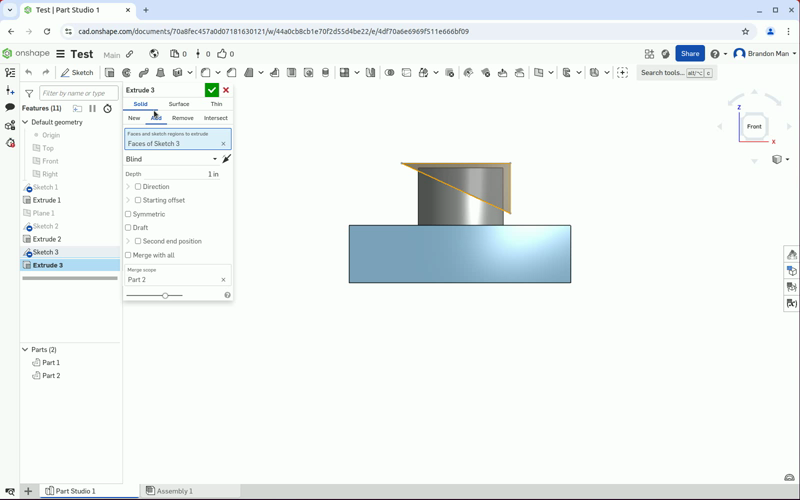
mouse_move(186, 120)
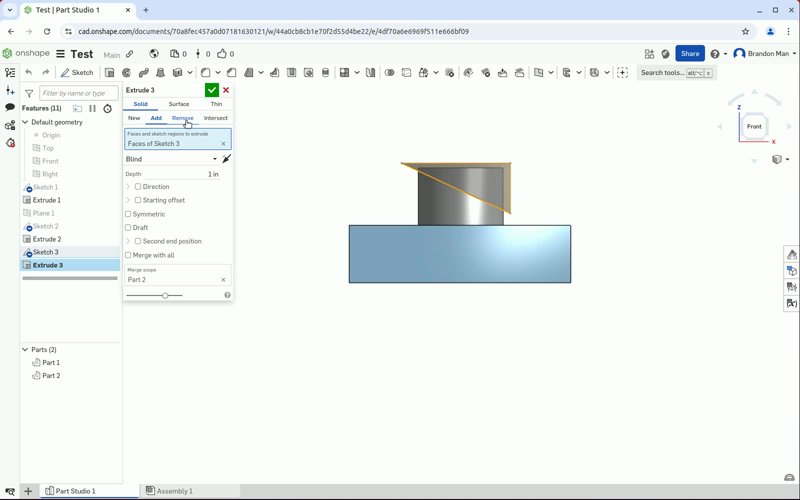
click(186, 120)
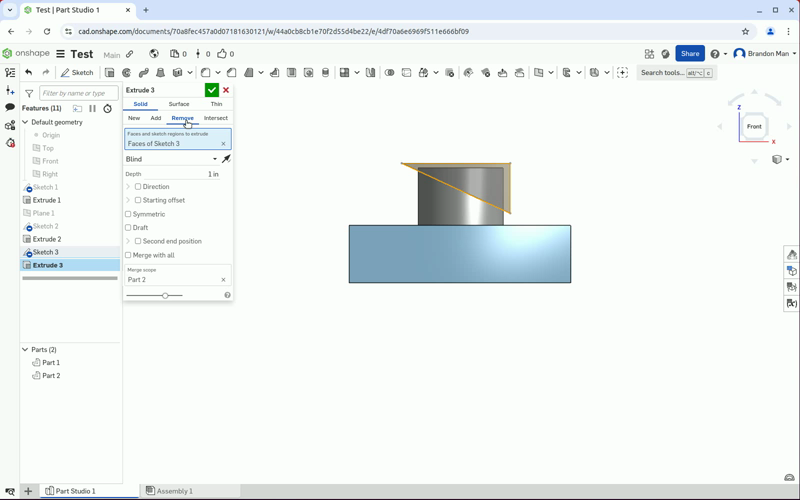
key(tab, 4)
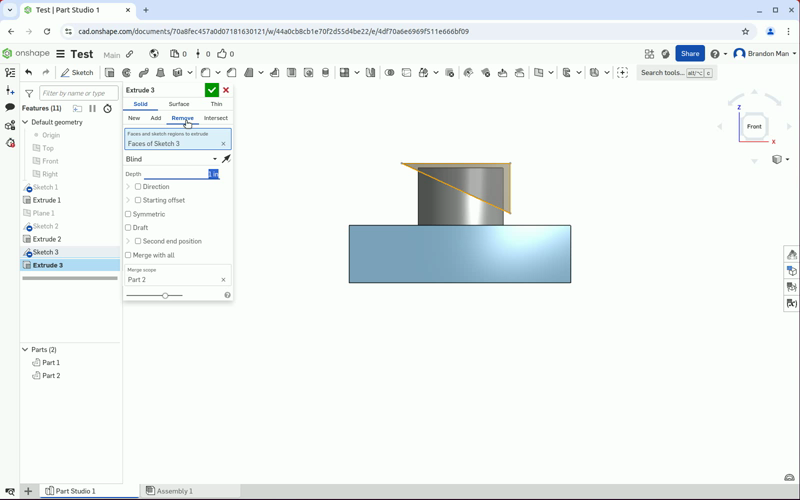
text(-40.92)
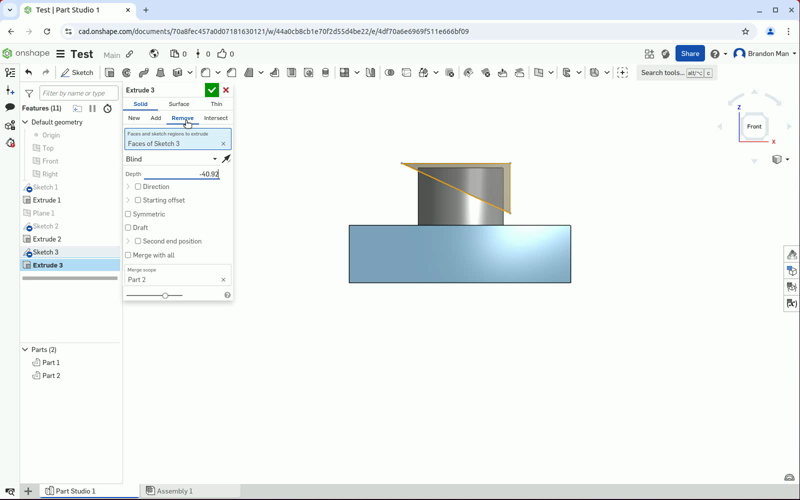
key(tab, 3)
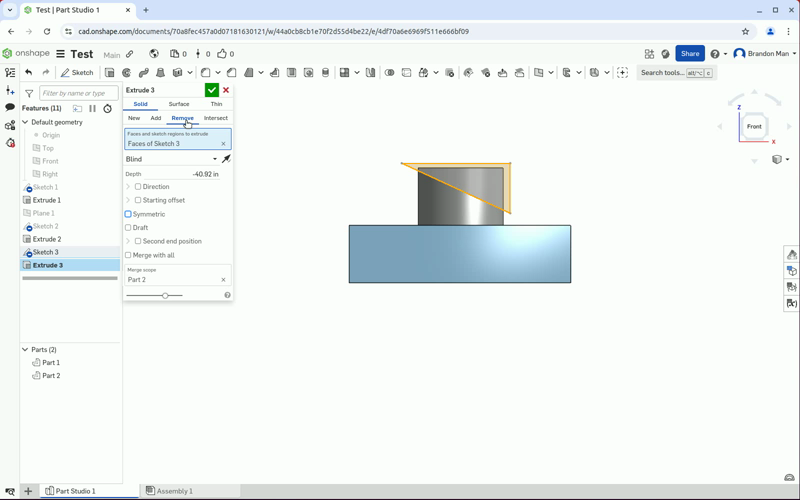
key(space)
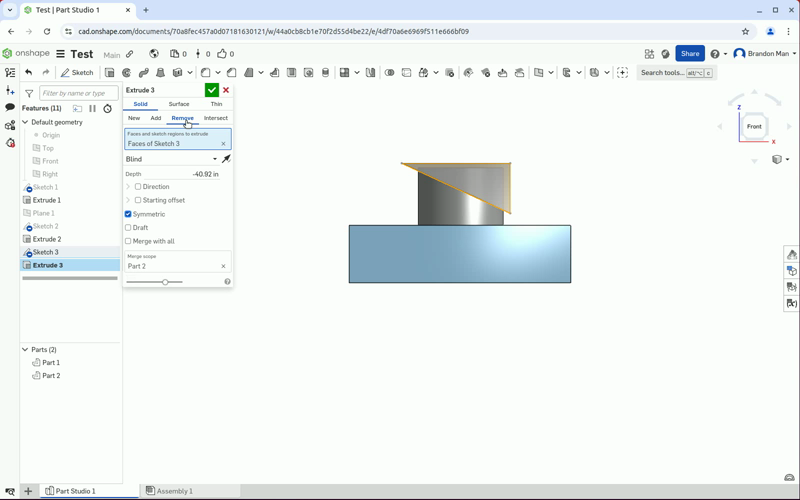
key(tab, 2)
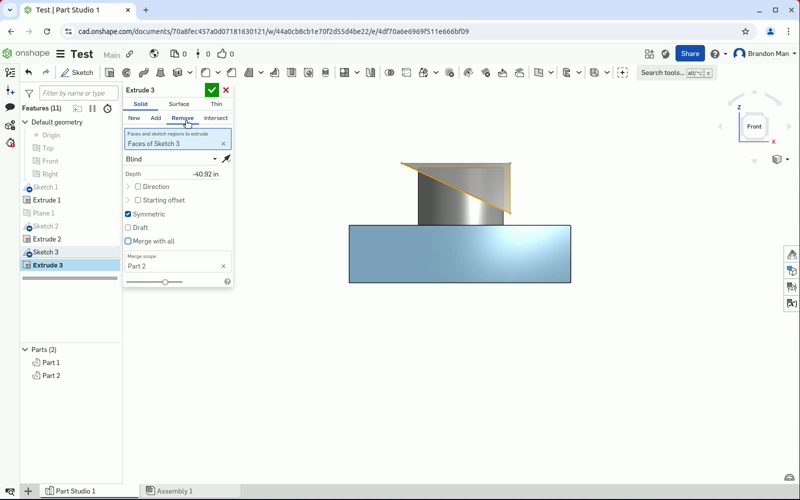
key(space)
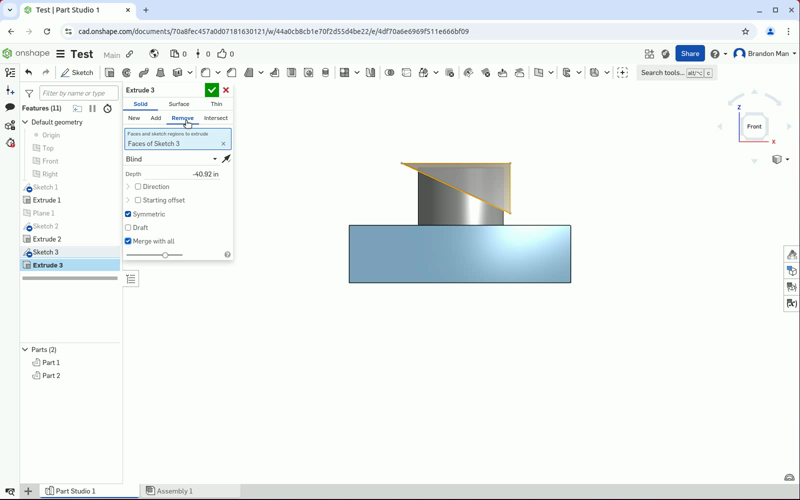
key(enter)
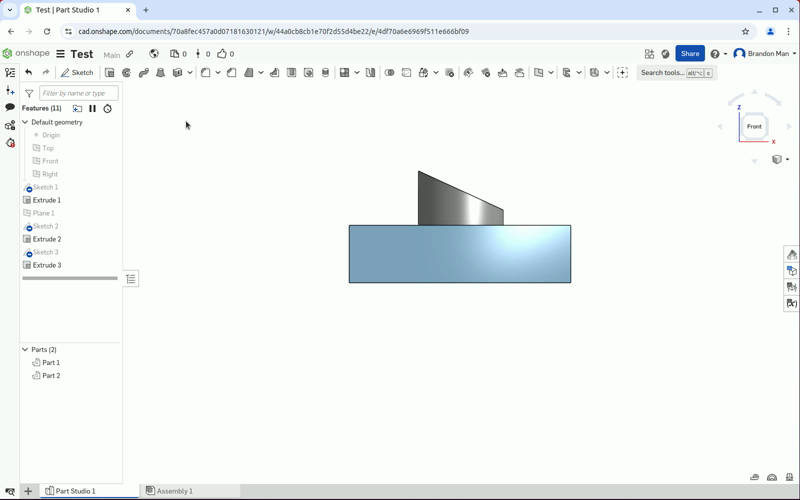
key(shift+h)
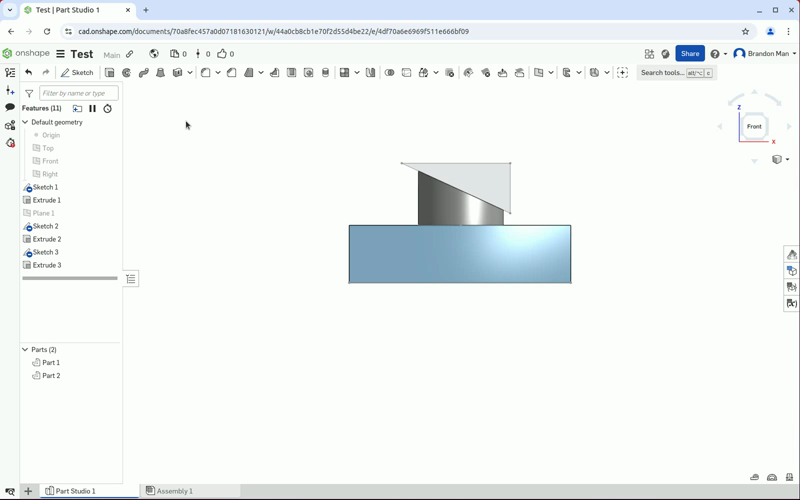
key(shift+h)
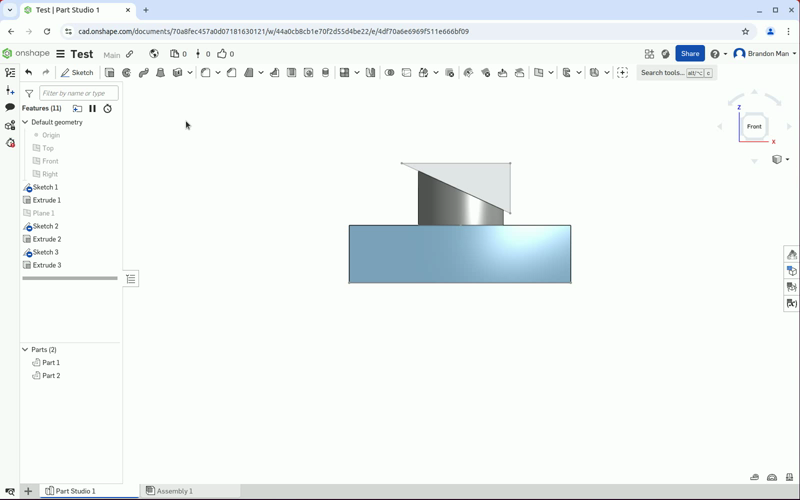
key(shift+7)
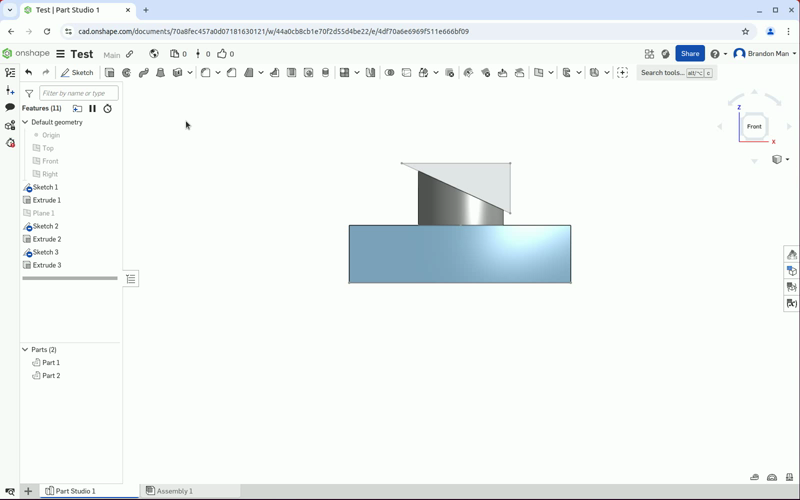
key(left, 2)
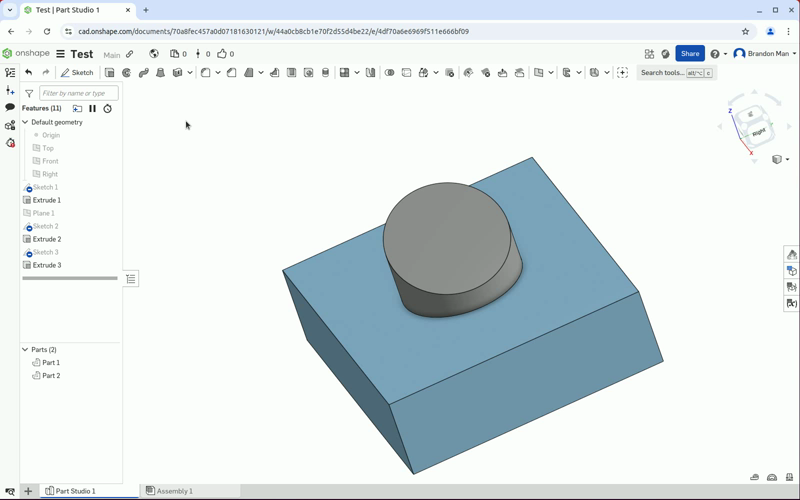
key(down, 2)
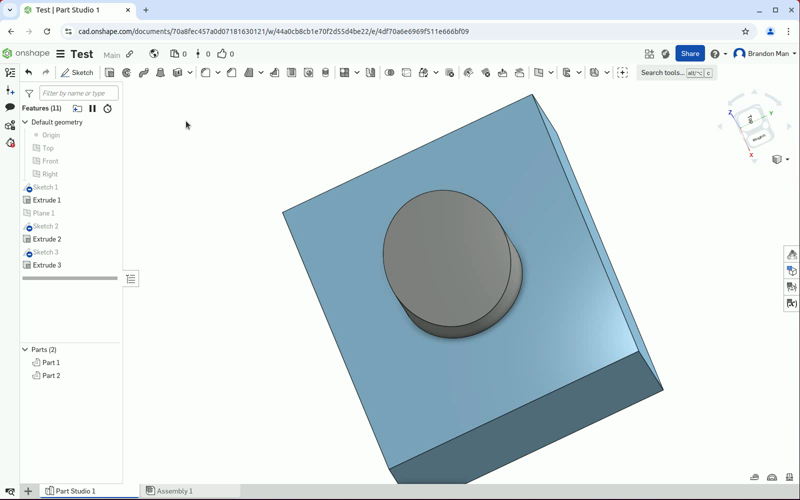
key(up, 2)
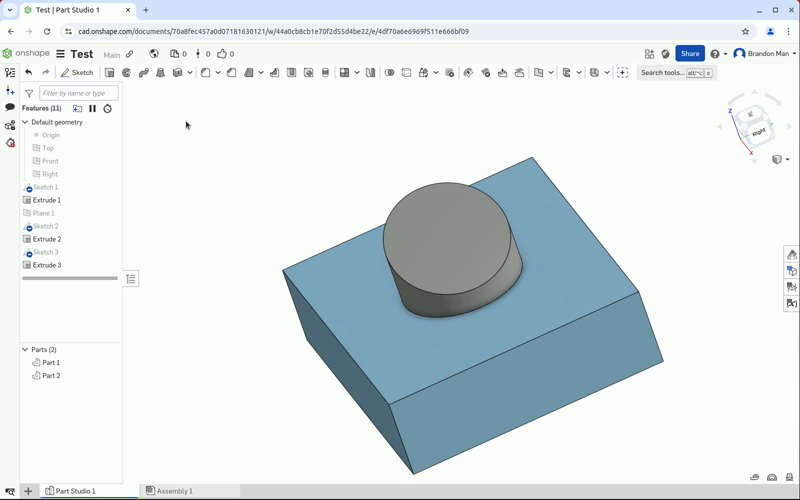
key(right, 2)
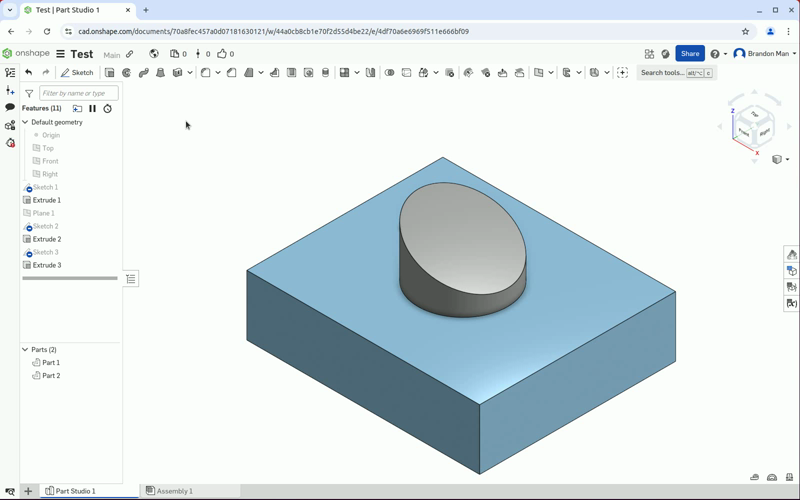
mouse_move(73, 189)
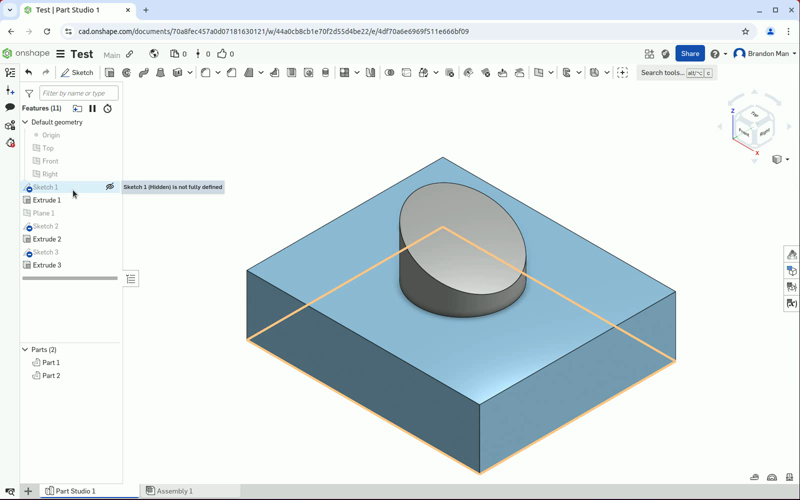
click(73, 189)